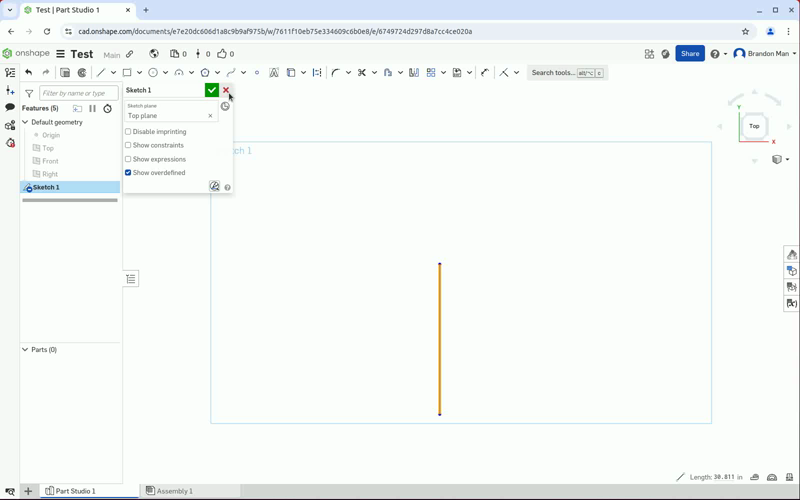
key(shift+h)
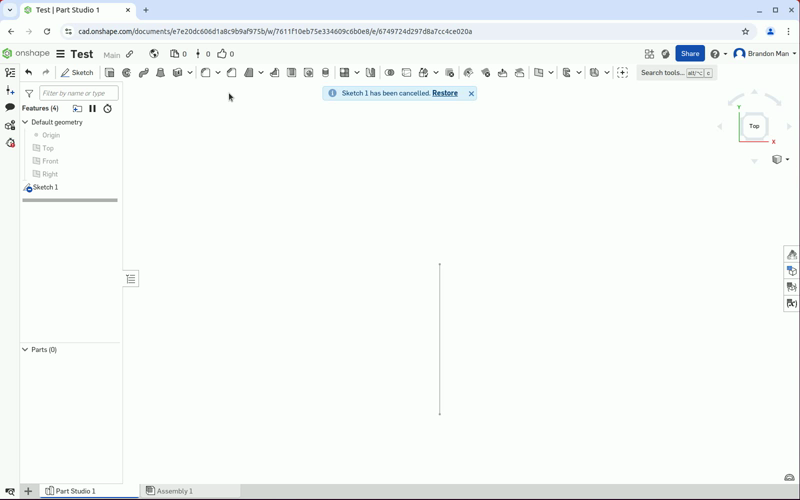
mouse_move(73, 352)
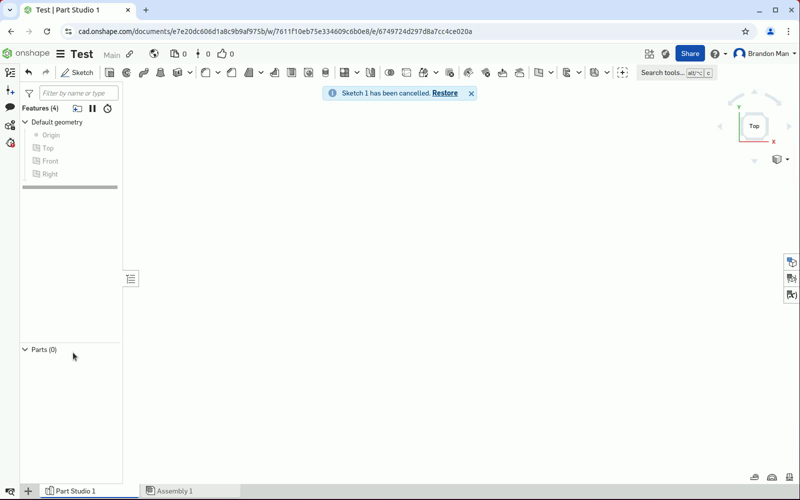
key(y)
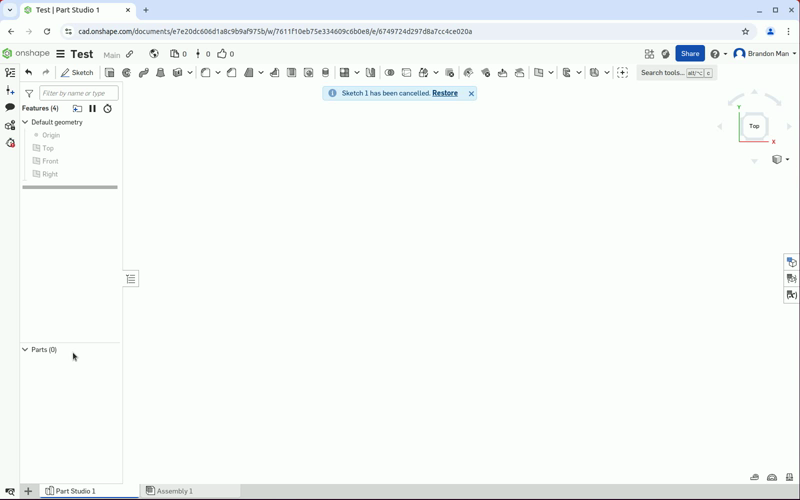
key(shift+p)
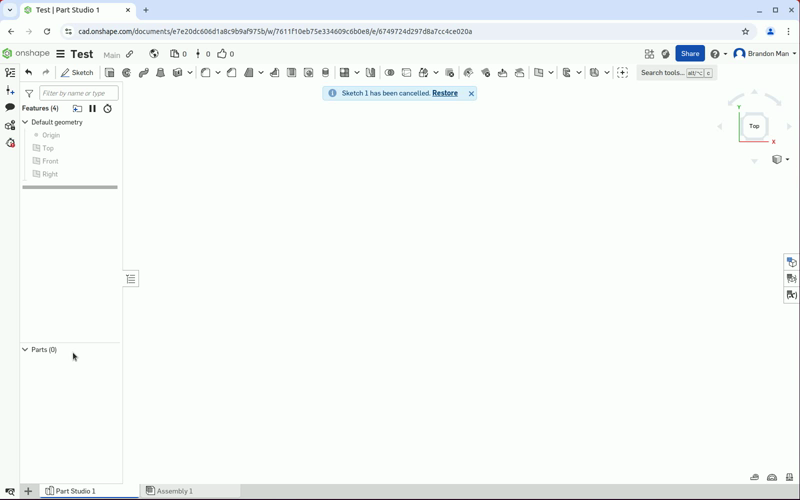
key(space)
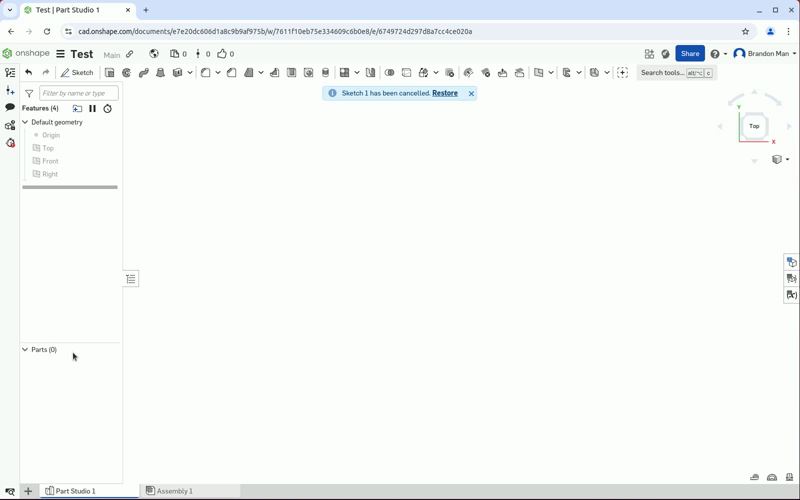
key_down(shift)
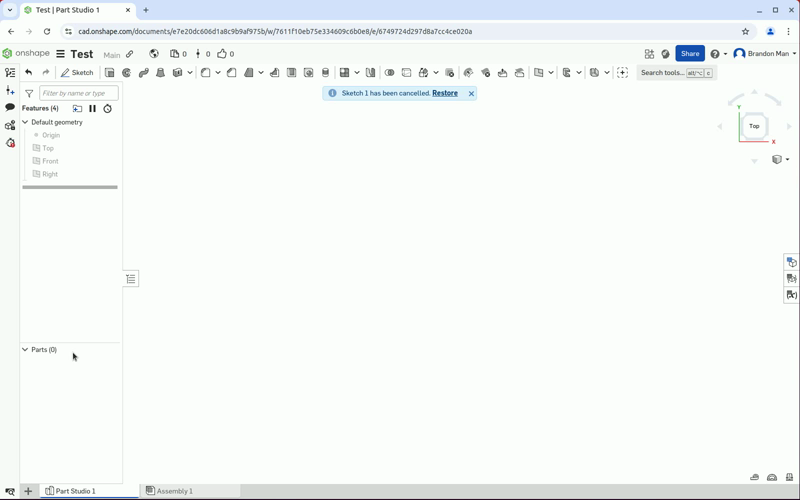
key(up)
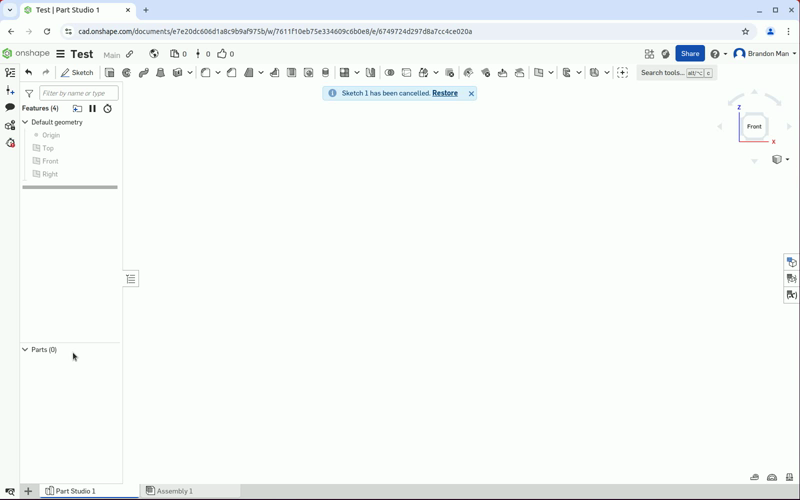
key_up(shift)
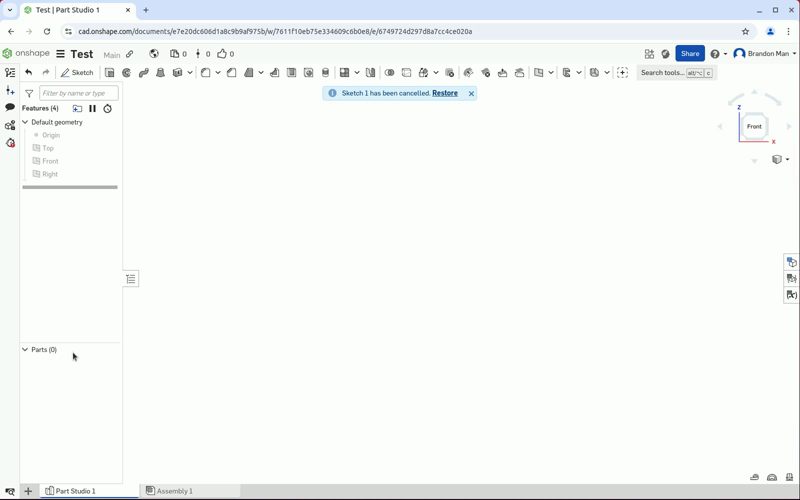
mouse_move(73, 352)
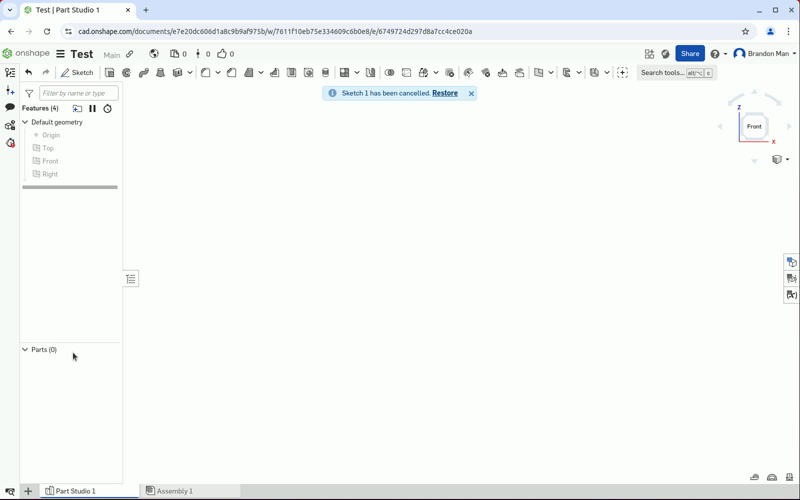
key(shift+y)
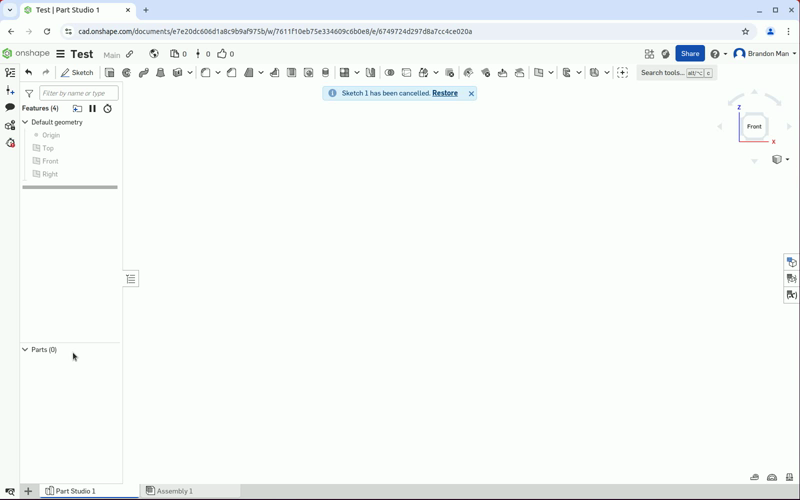
key(shift+s)
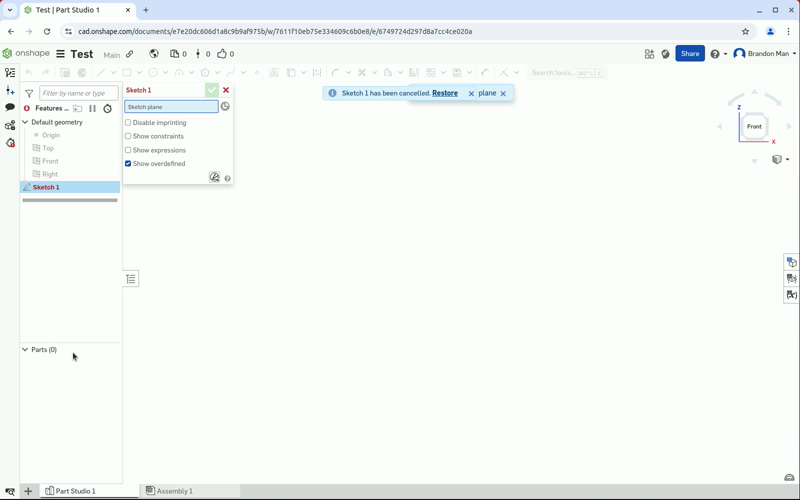
mouse_move(73, 163)
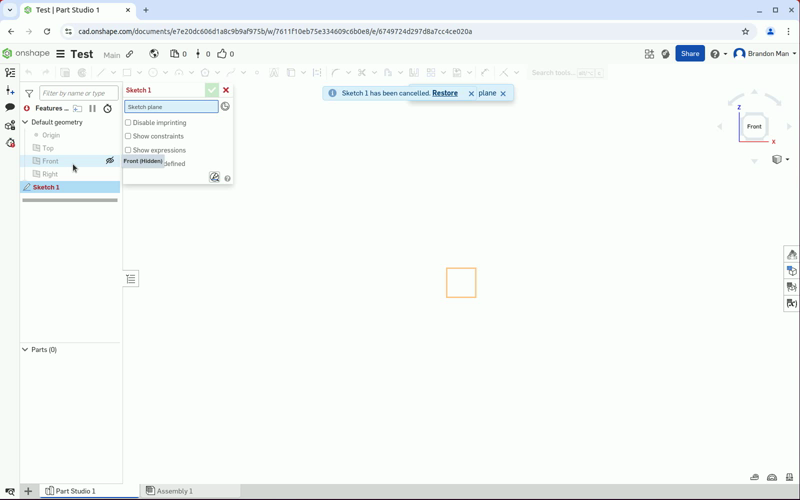
click(73, 163)
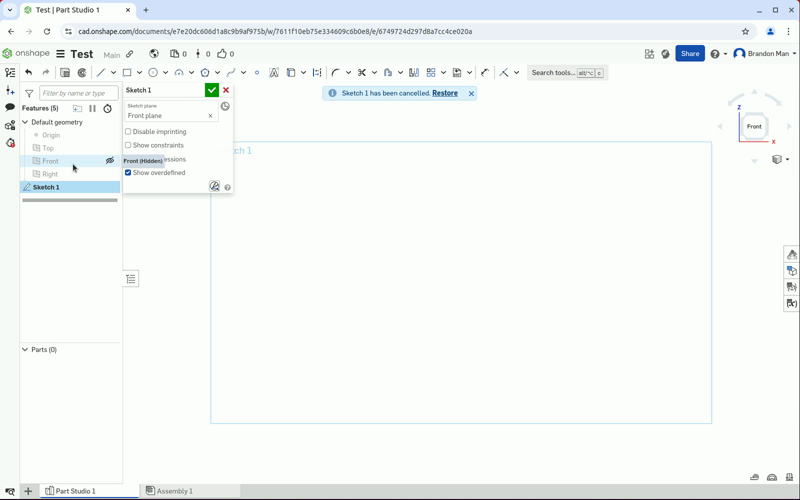
mouse_move(73, 352)
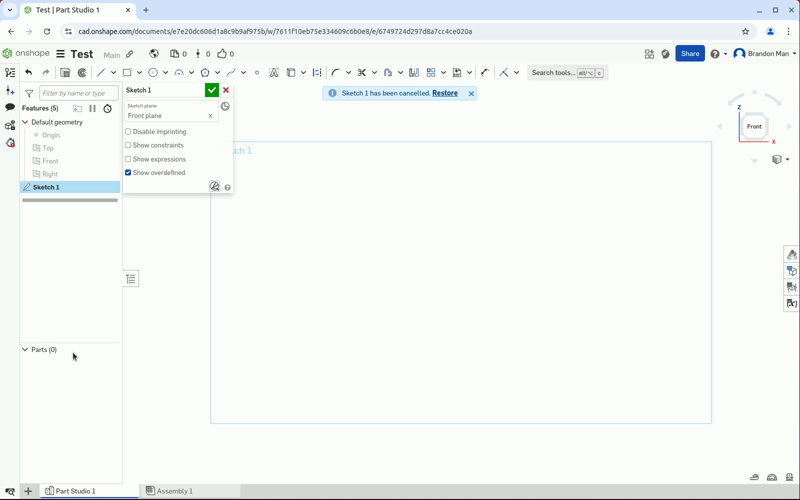
key(y)
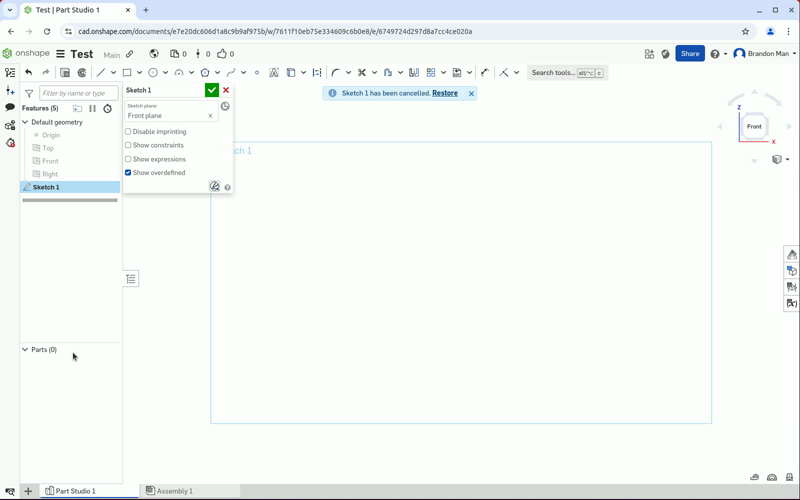
key(c)
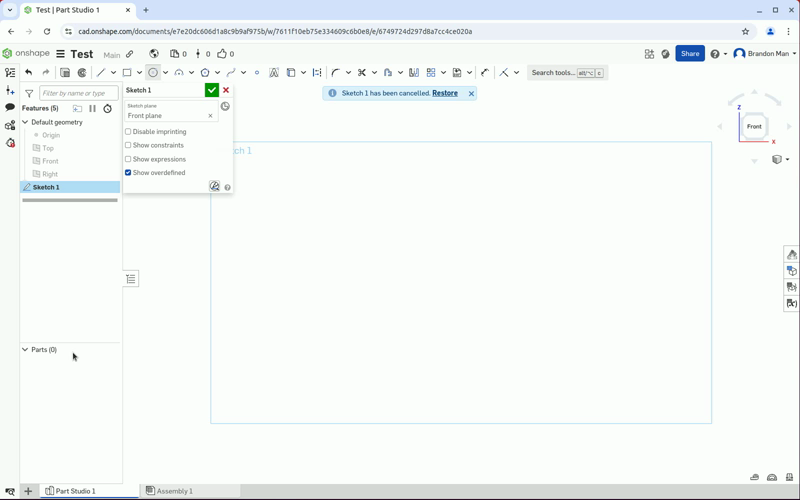
key_down(shift)
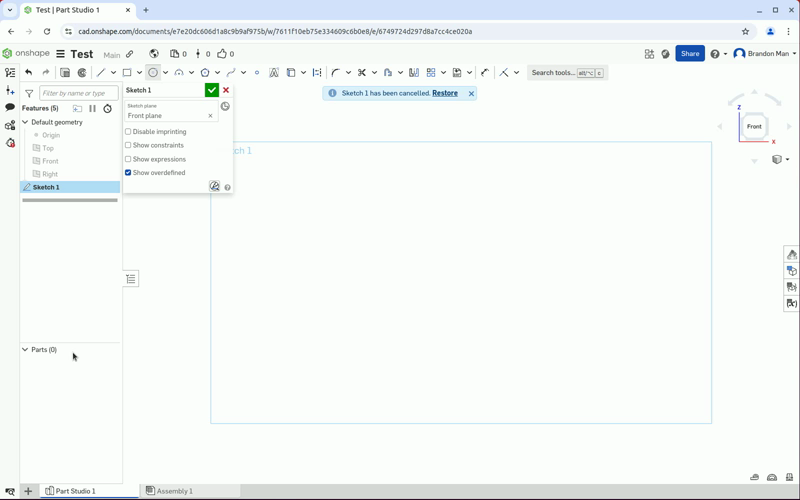
mouse_move(461, 282)
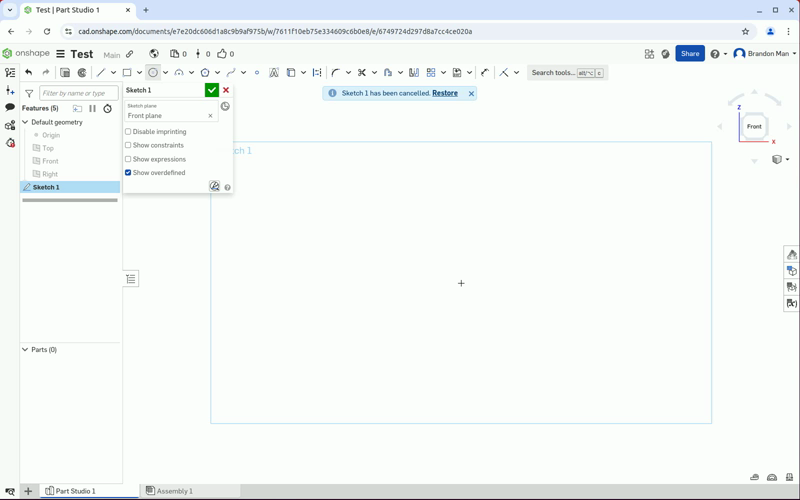
click(461, 282)
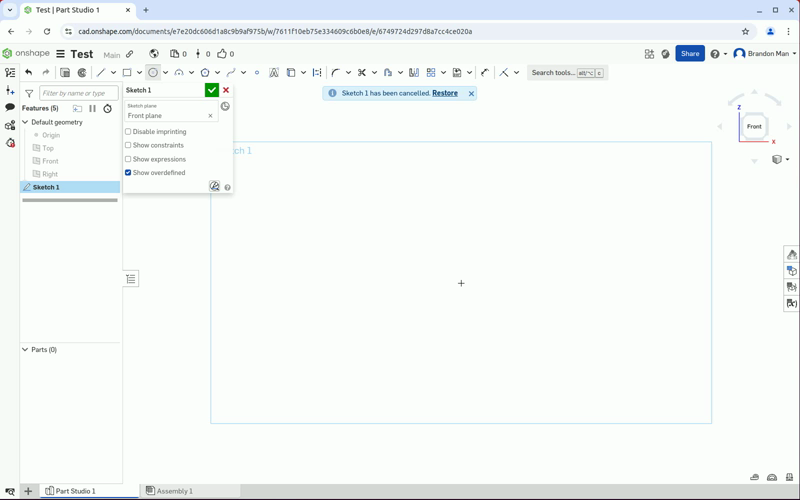
key_up(shift)
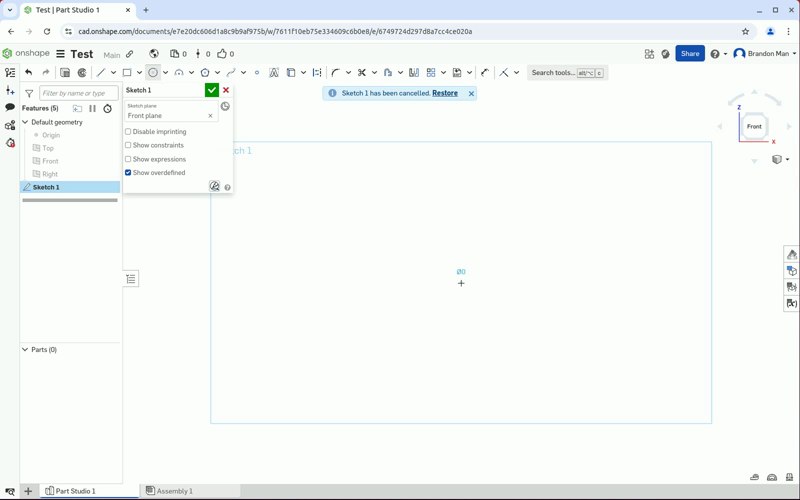
mouse_move(491, 282)
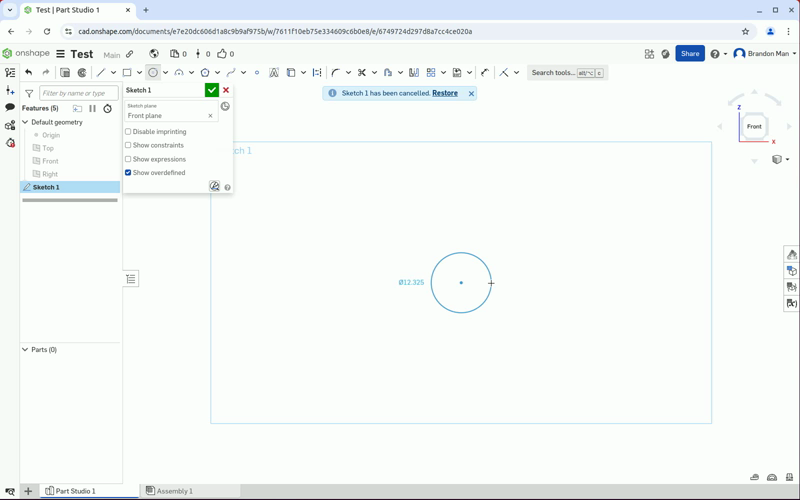
click(491, 282)
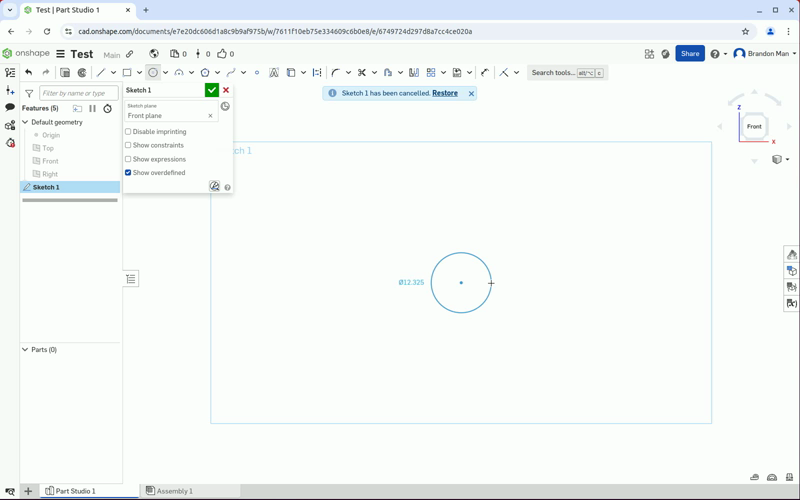
key(esc)
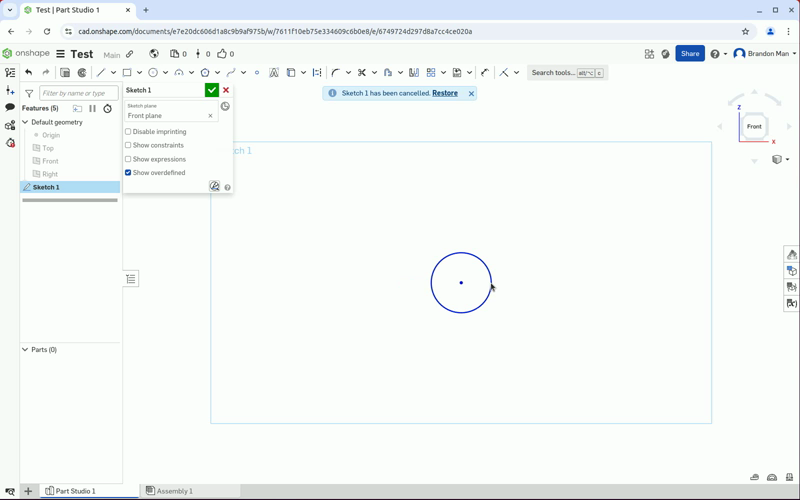
key(c)
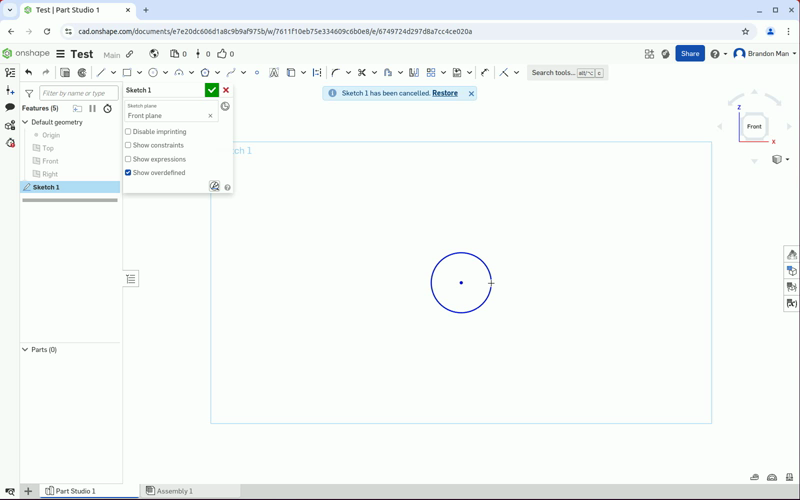
key_down(shift)
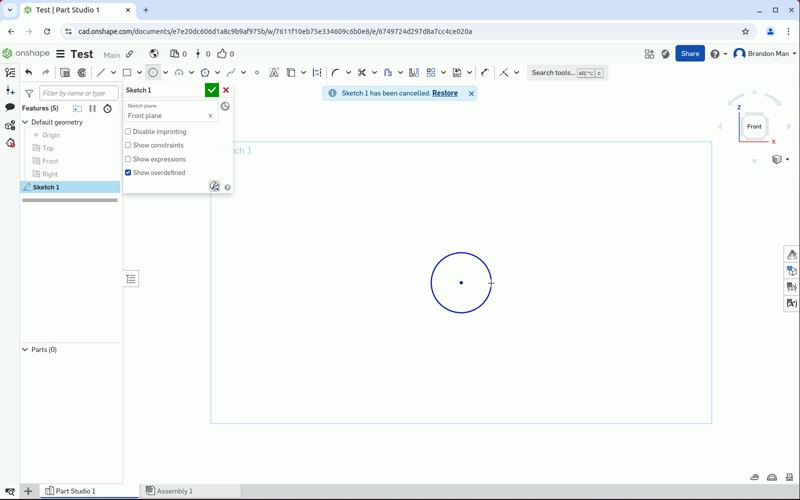
mouse_move(461, 282)
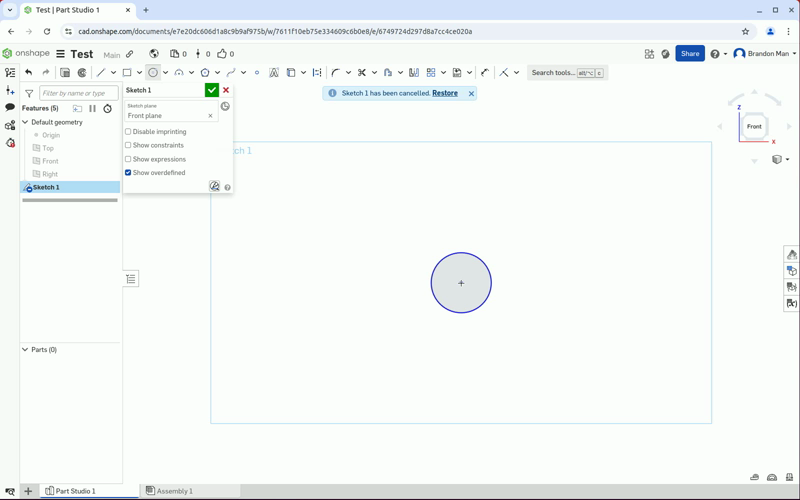
click(461, 282)
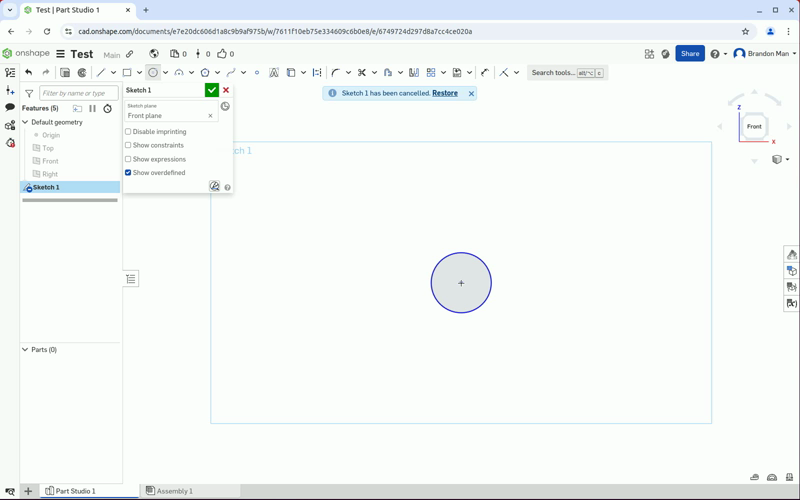
key_up(shift)
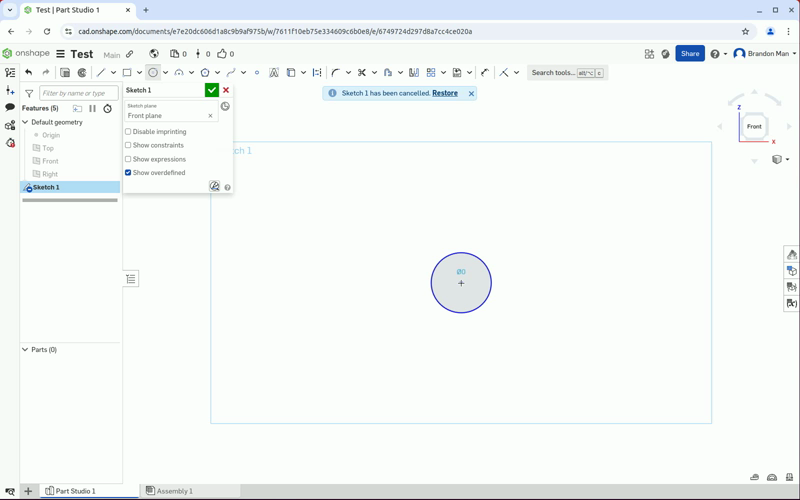
mouse_move(475, 282)
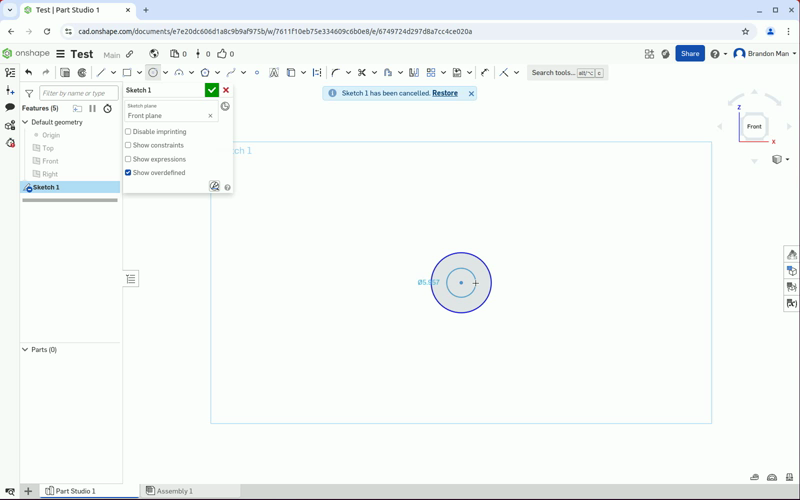
click(475, 282)
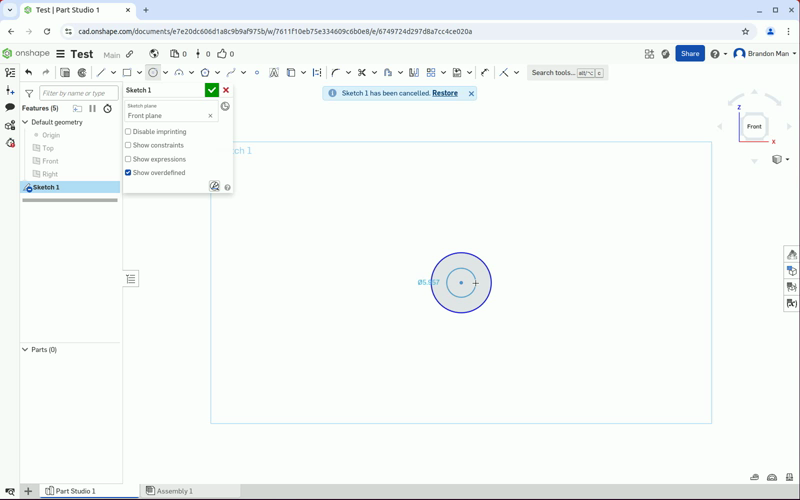
key(esc)
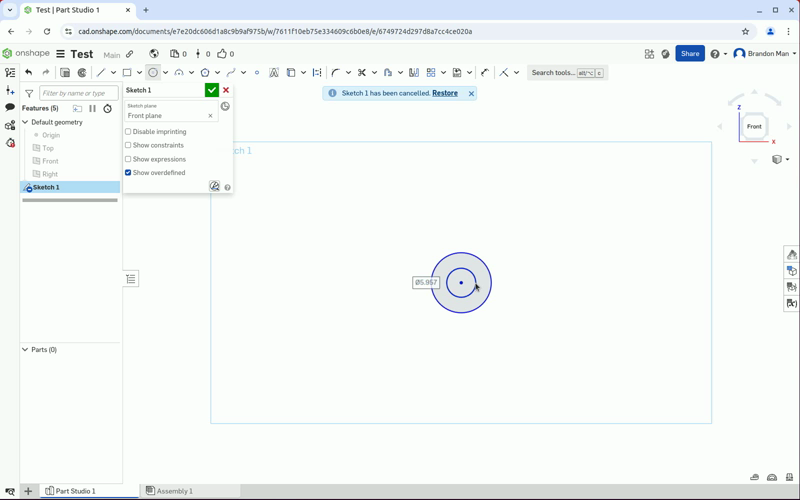
mouse_move(446, 266)
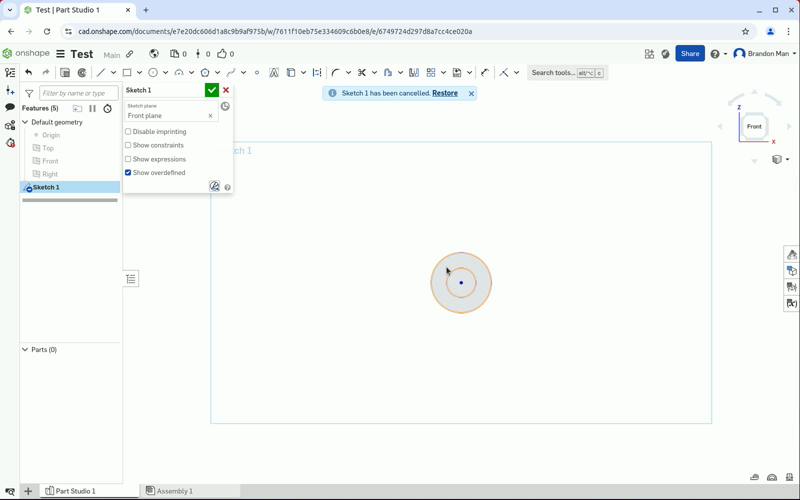
click(446, 266)
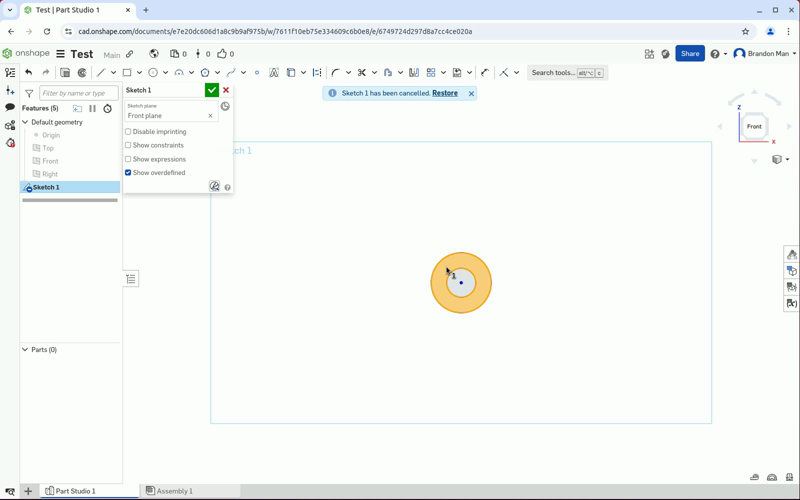
mouse_move(73, 352)
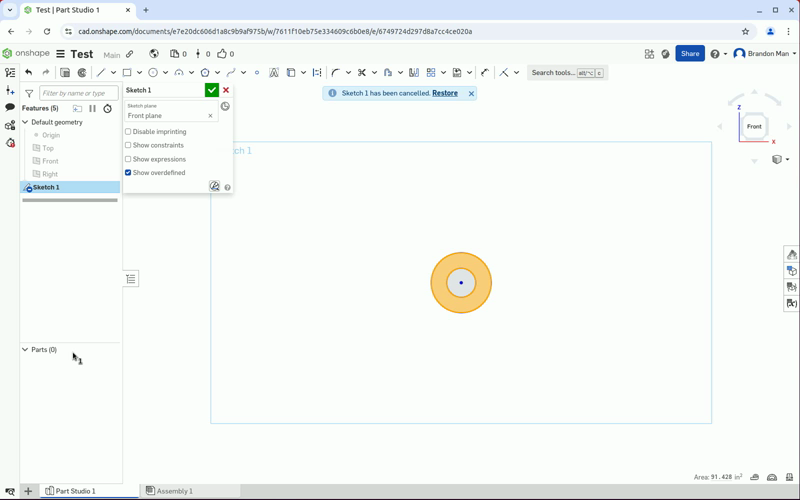
key(shift+y)
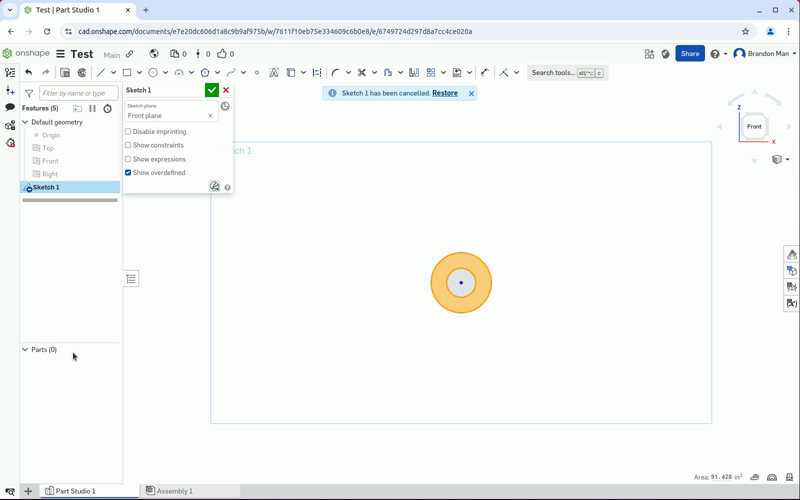
key(shift+e)
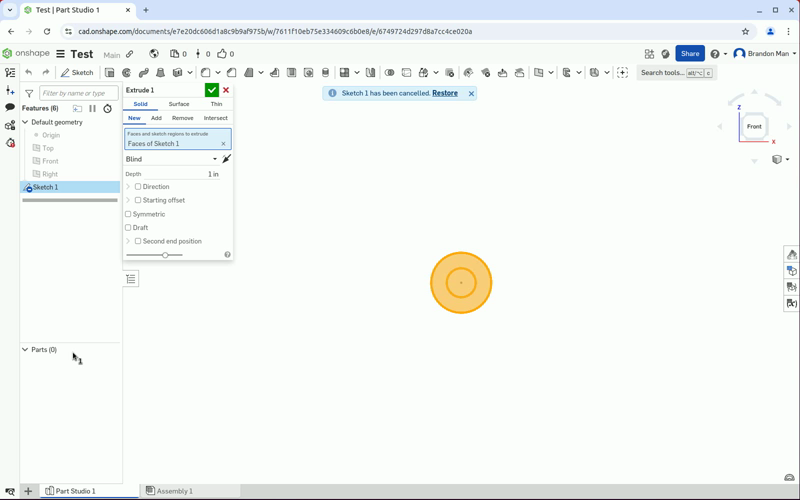
mouse_move(143, 106)
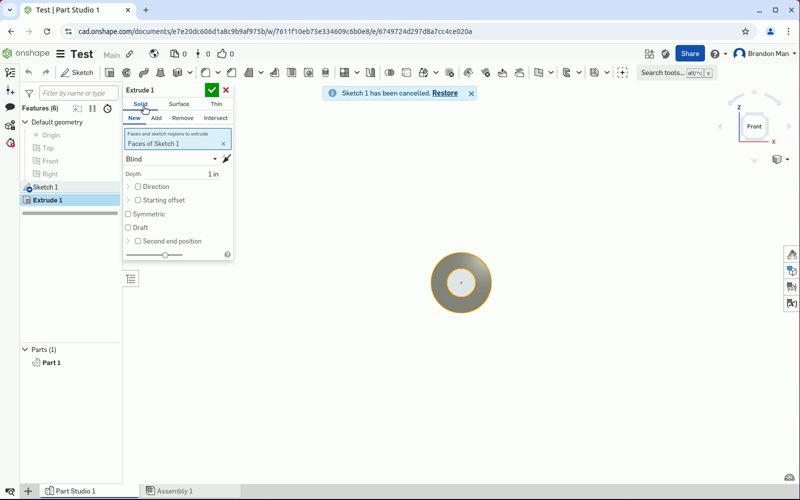
click(143, 106)
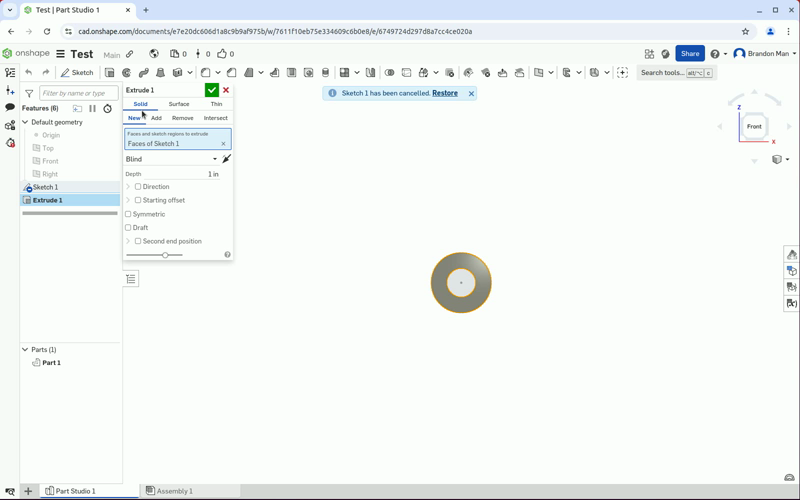
mouse_move(137, 120)
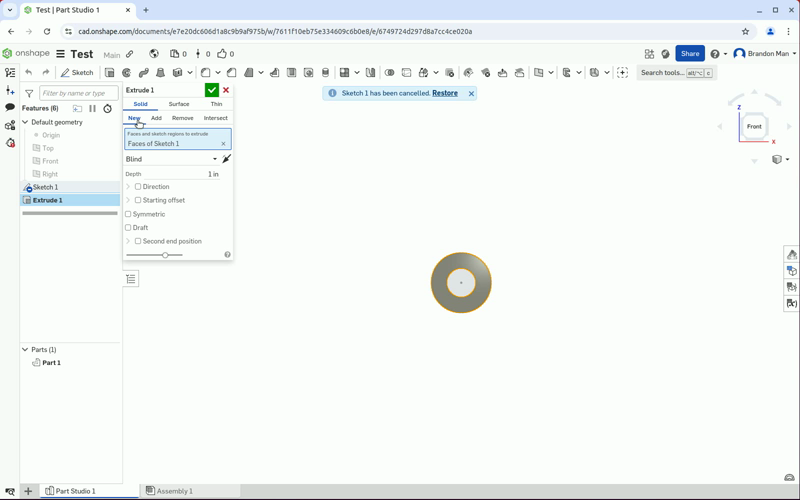
click(137, 120)
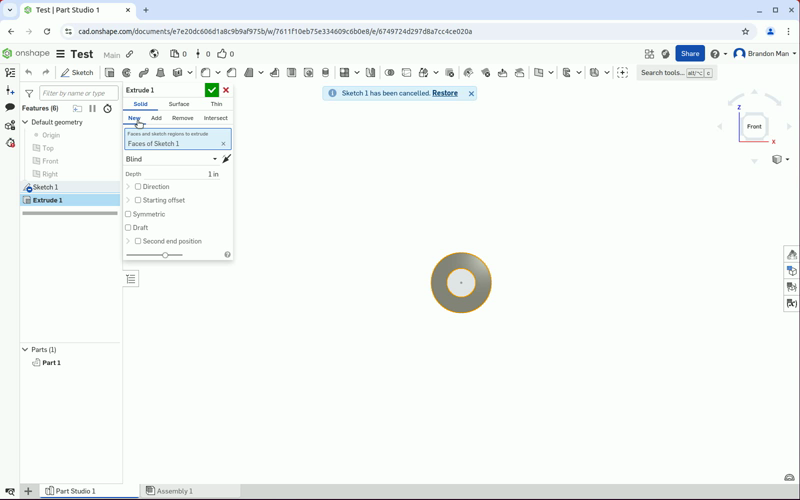
key(tab, 4)
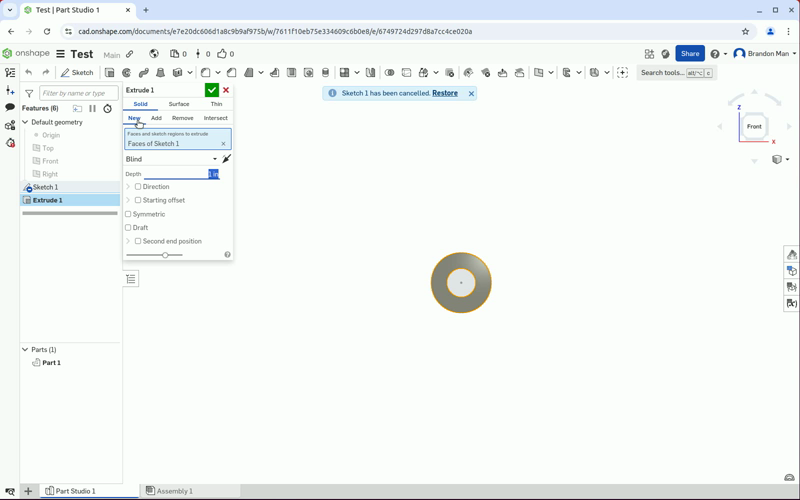
text(3.129)
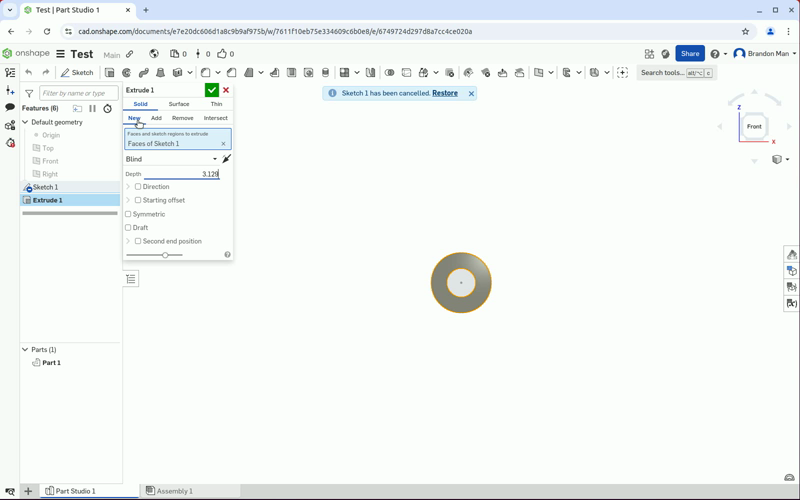
key(enter)
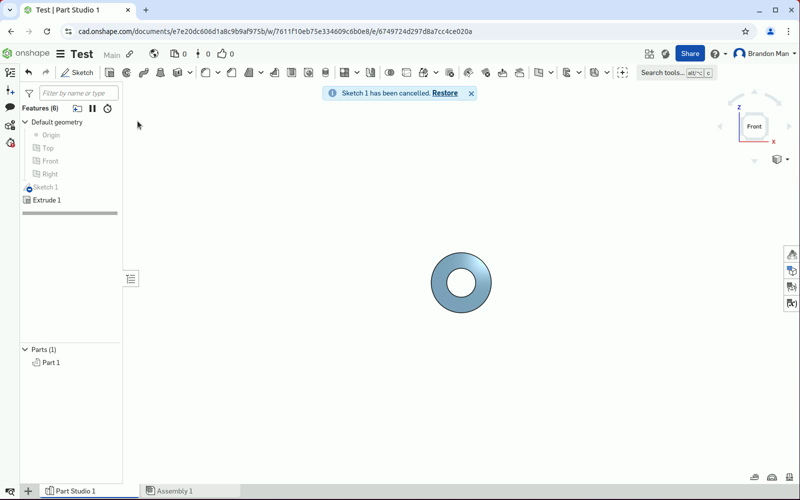
key(shift+h)
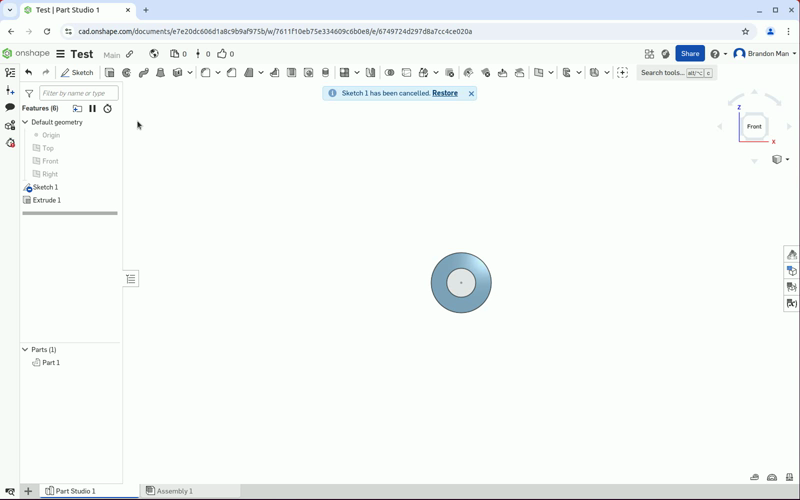
key(shift+h)
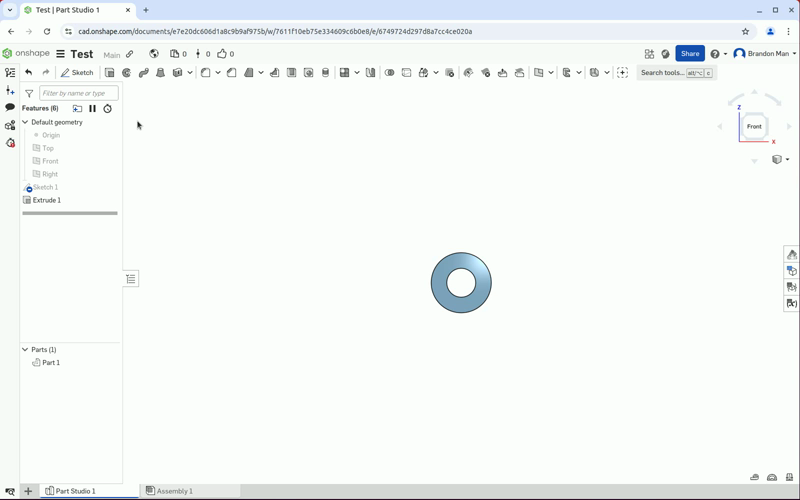
mouse_move(73, 189)
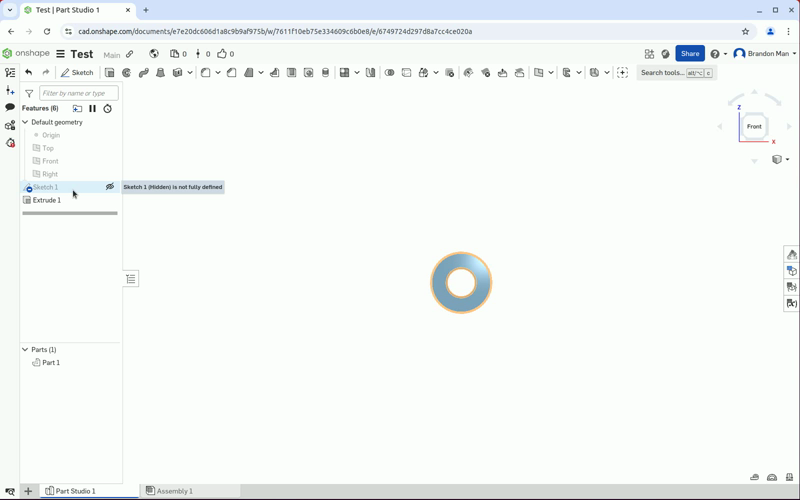
click(73, 189)
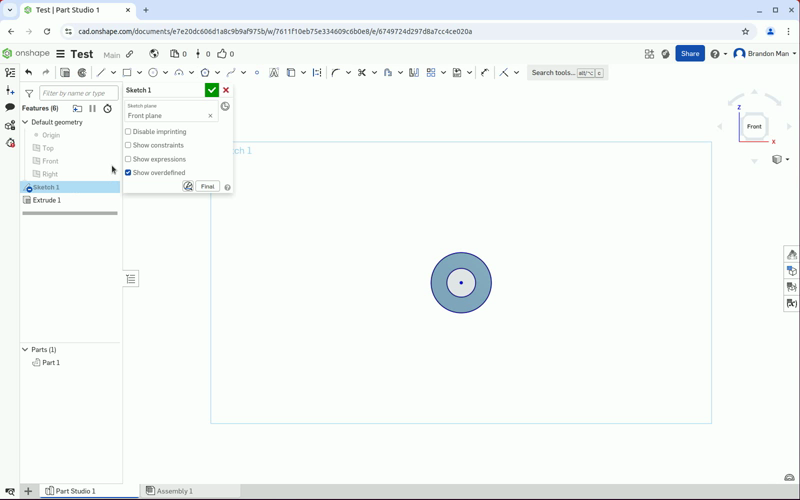
mouse_move(229, 92)
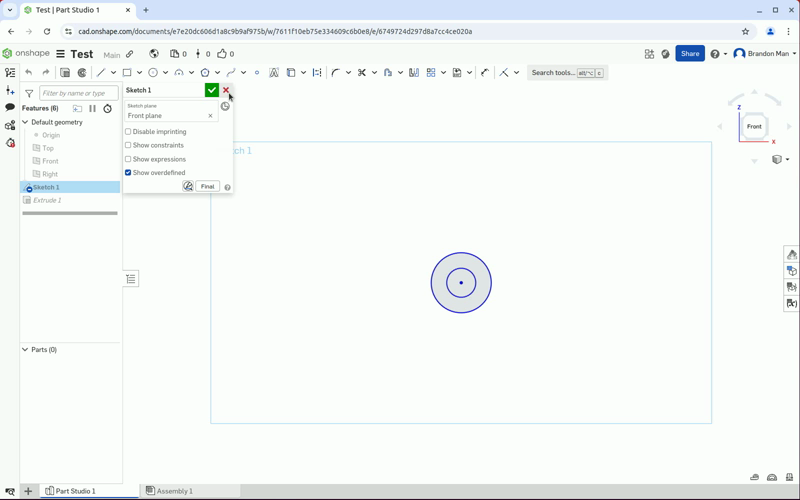
click(229, 92)
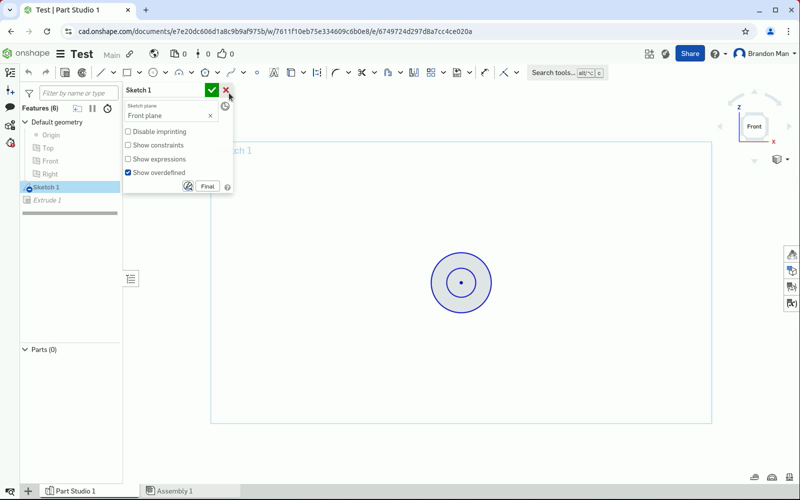
key(shift+s)
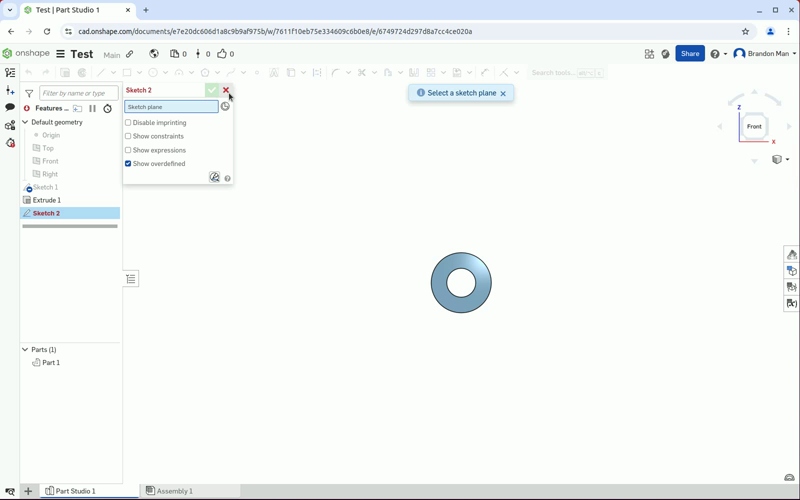
mouse_move(73, 163)
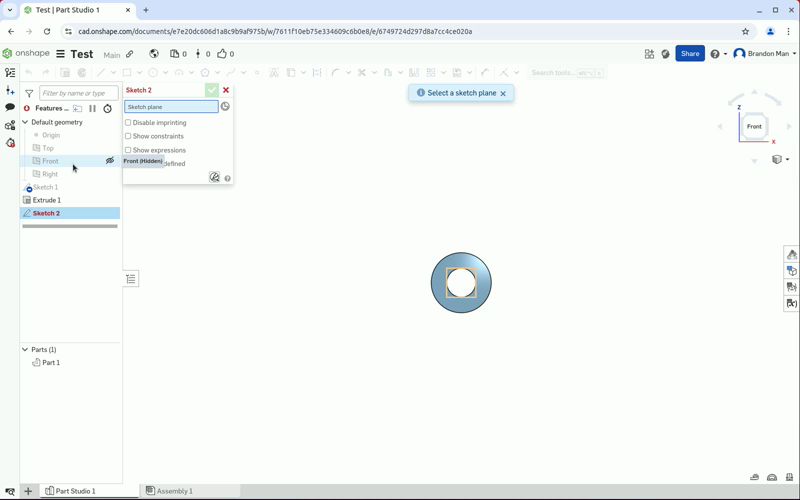
click(73, 163)
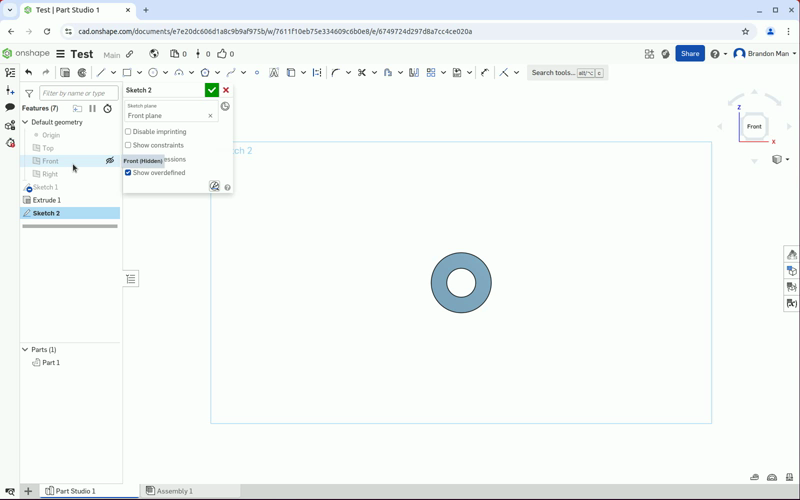
mouse_move(73, 352)
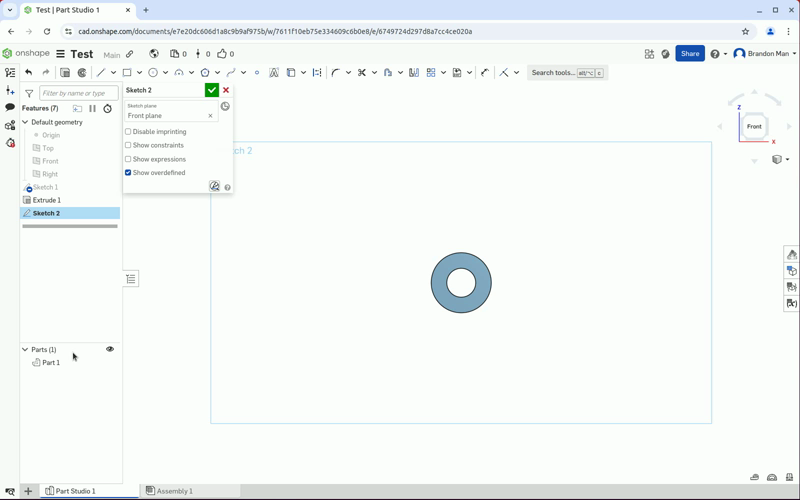
key(y)
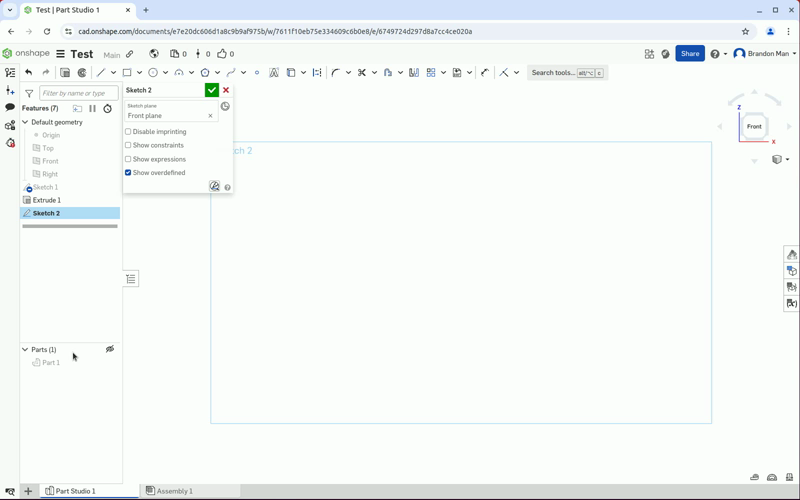
key(c)
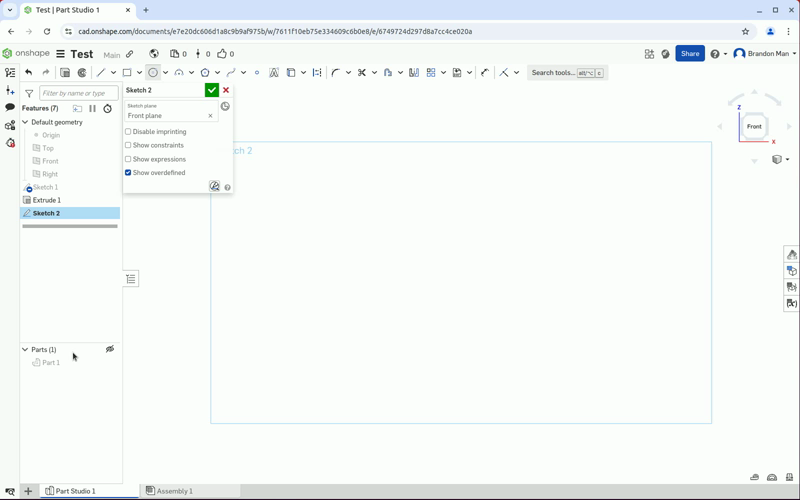
key_down(shift)
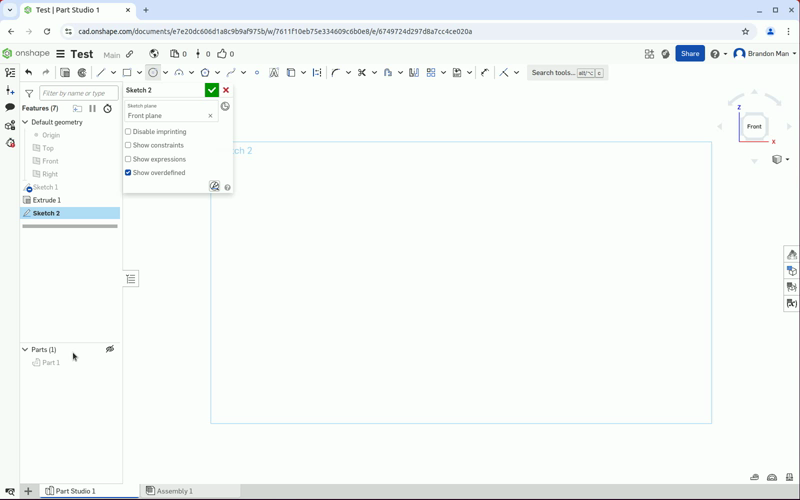
mouse_move(544, 282)
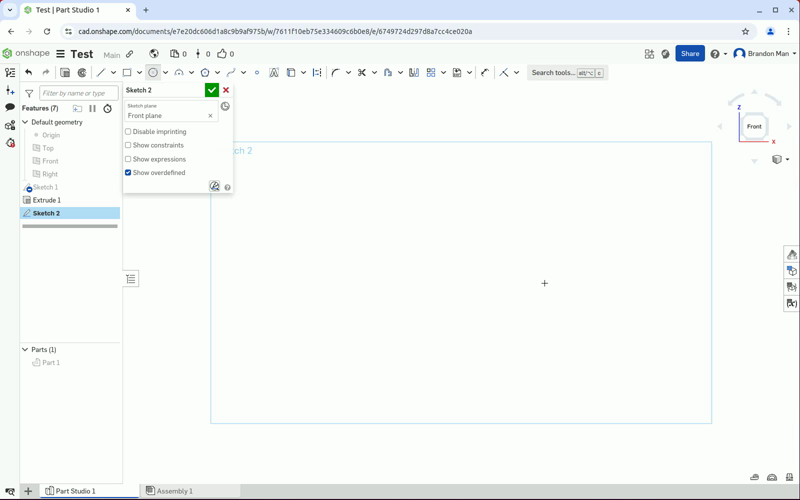
click(544, 282)
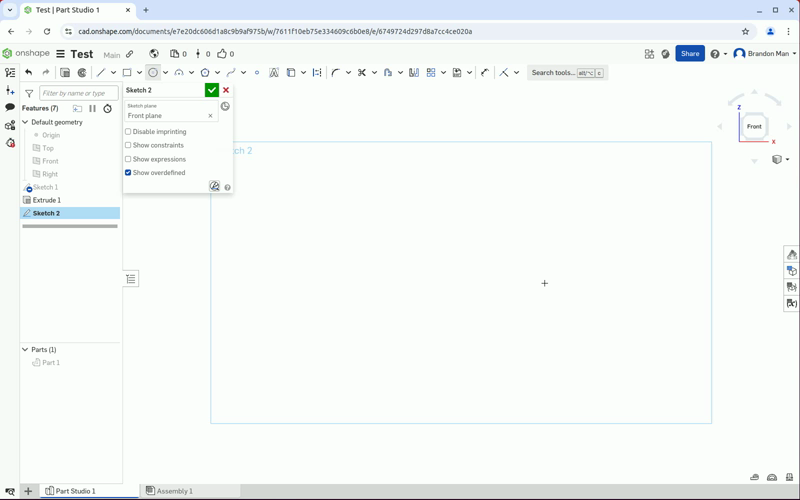
key_up(shift)
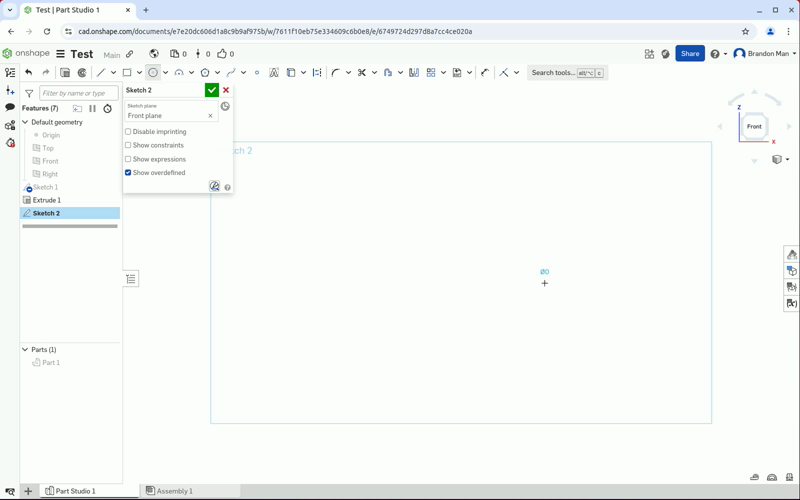
mouse_move(574, 282)
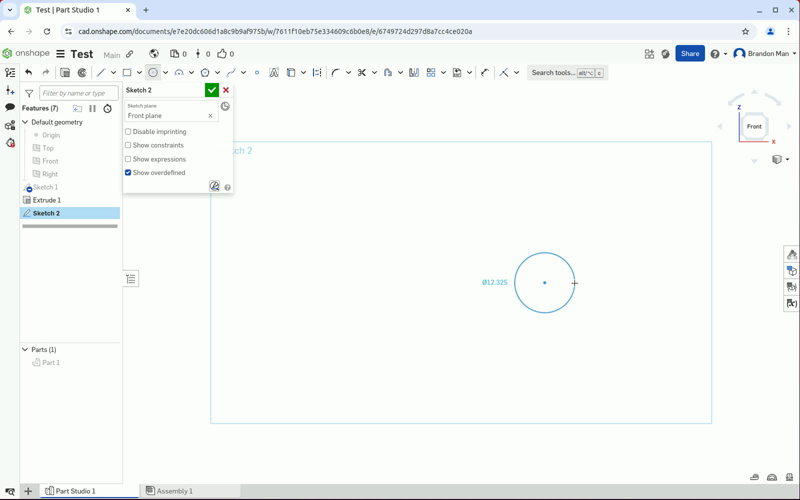
click(574, 282)
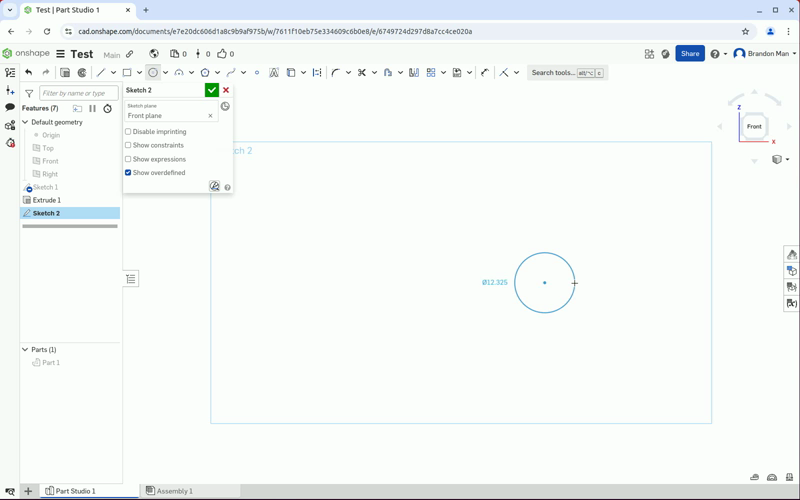
key(esc)
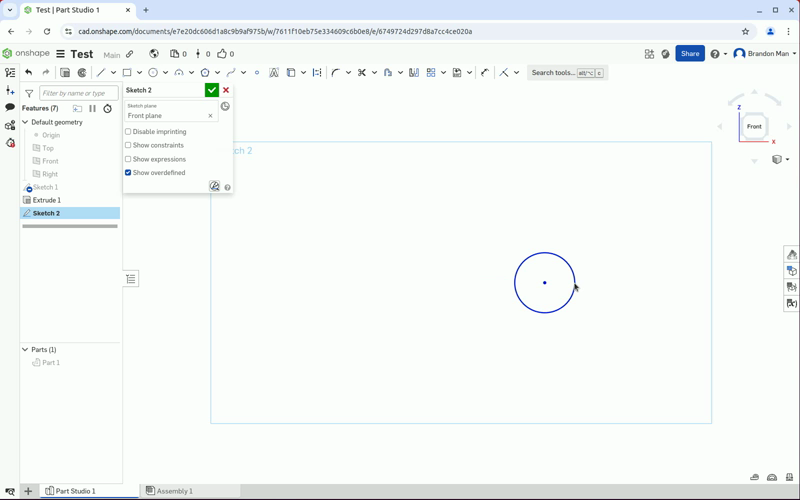
key(c)
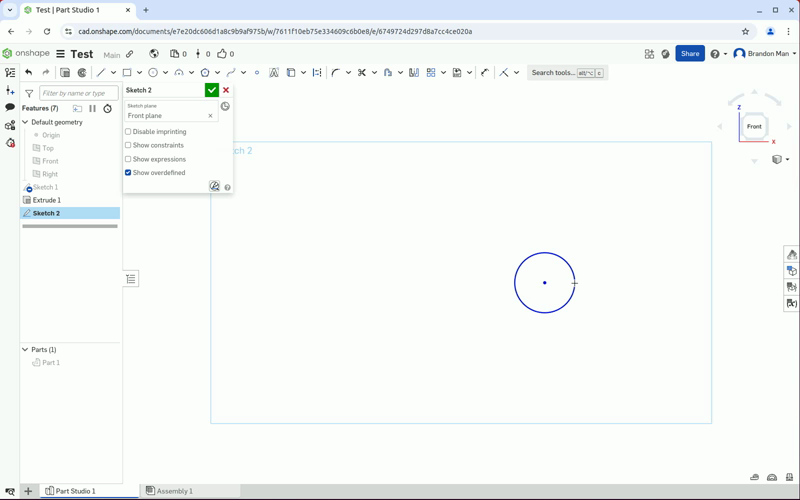
key_down(shift)
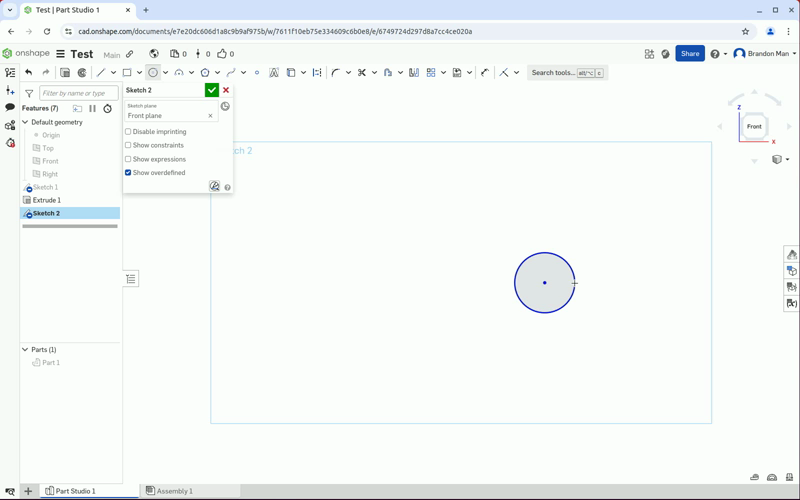
mouse_move(544, 282)
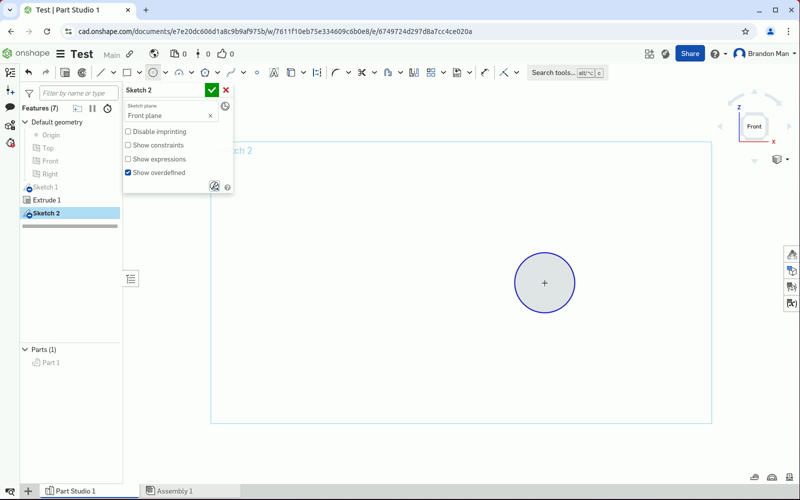
click(544, 282)
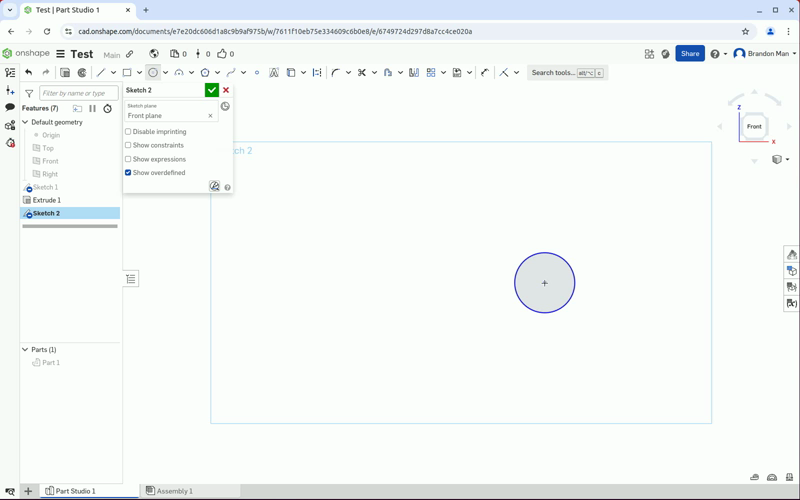
key_up(shift)
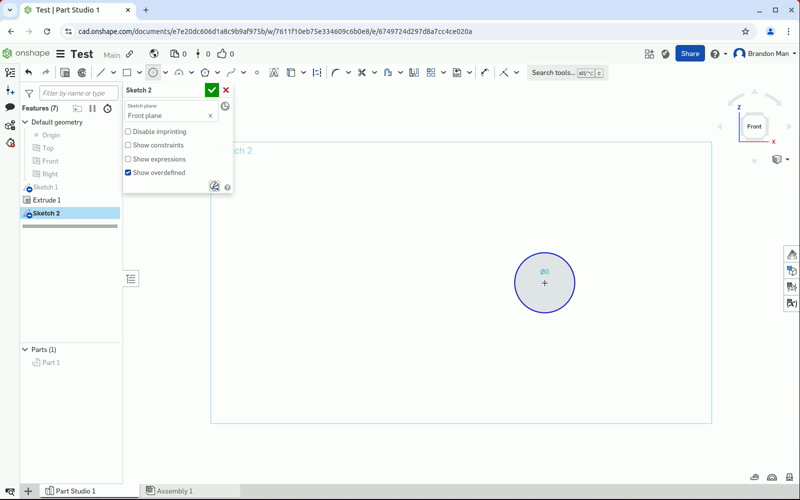
mouse_move(558, 282)
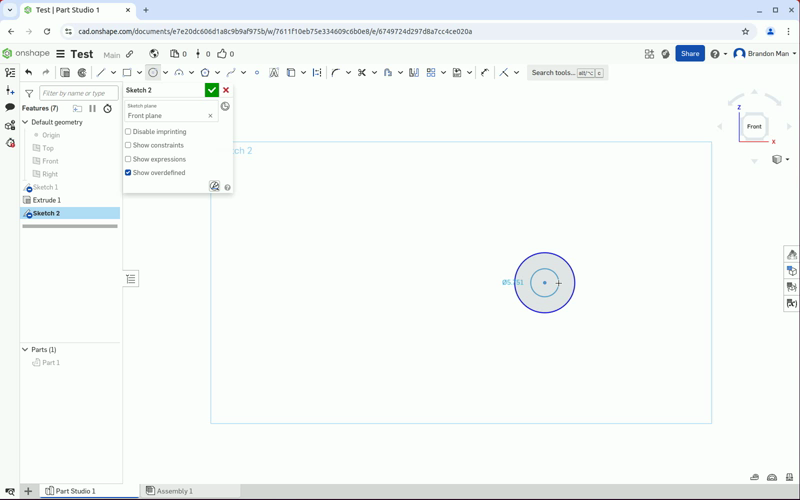
click(558, 282)
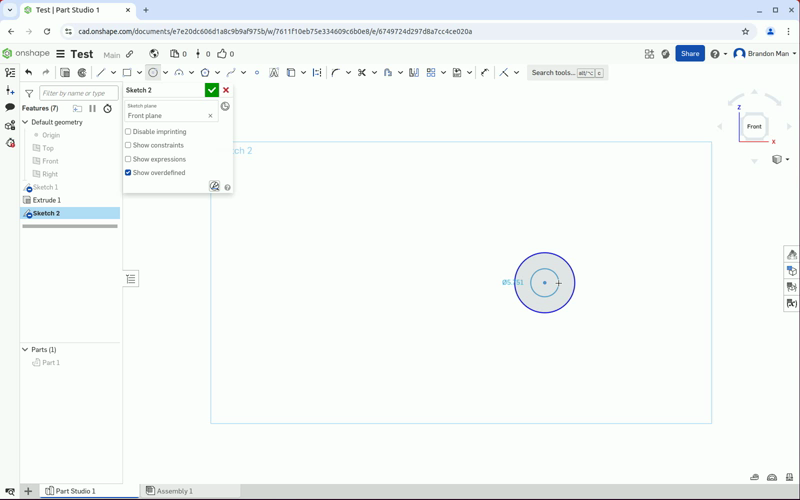
key(esc)
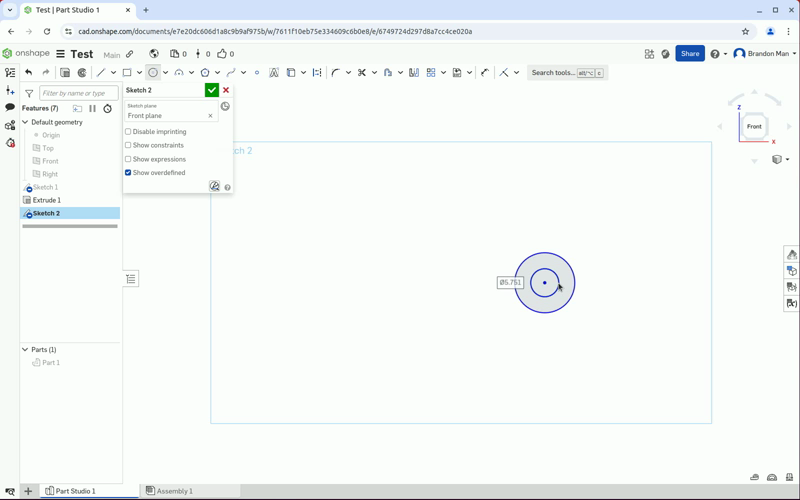
mouse_move(544, 301)
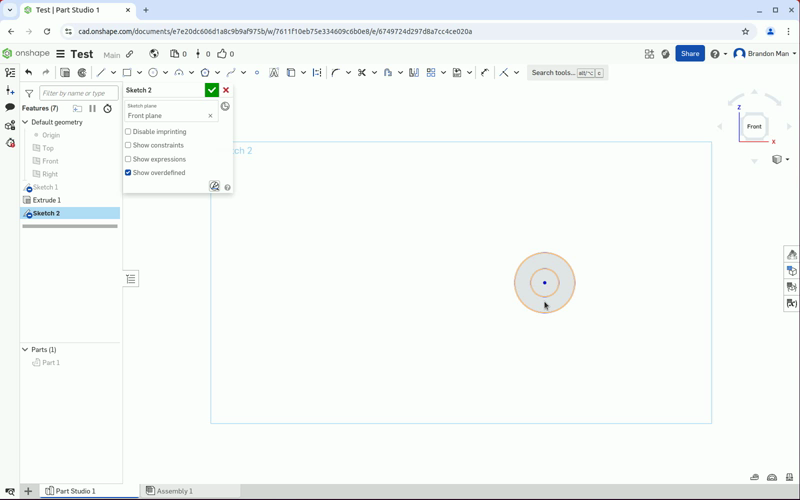
click(544, 301)
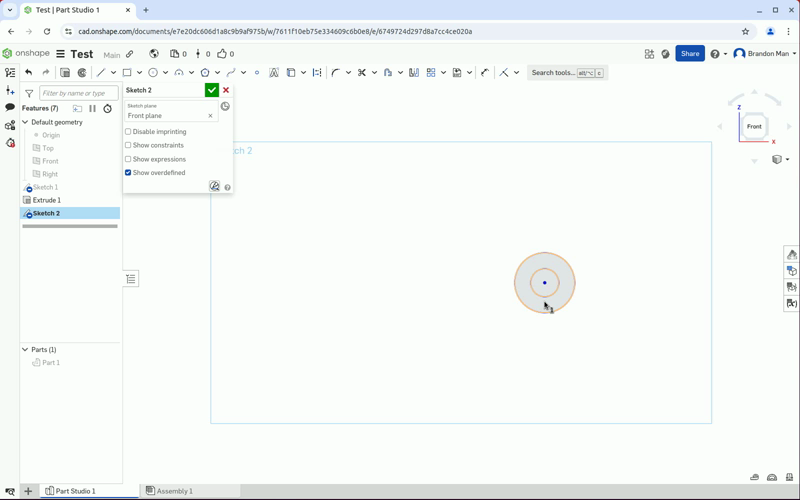
mouse_move(73, 352)
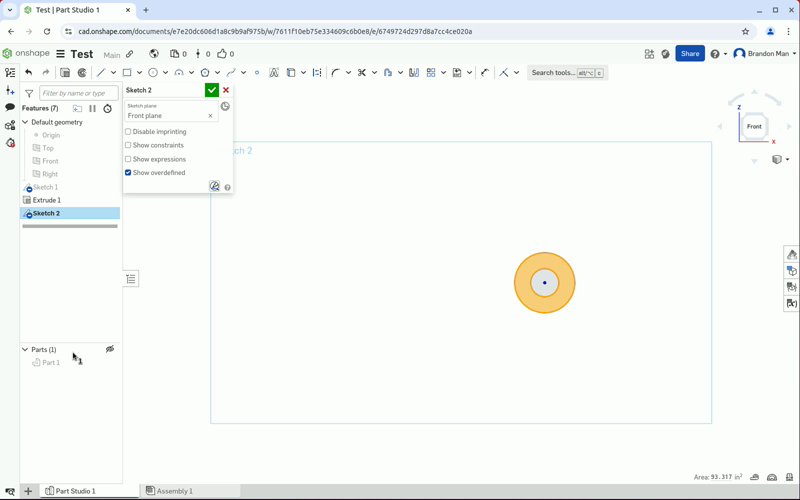
key(shift+y)
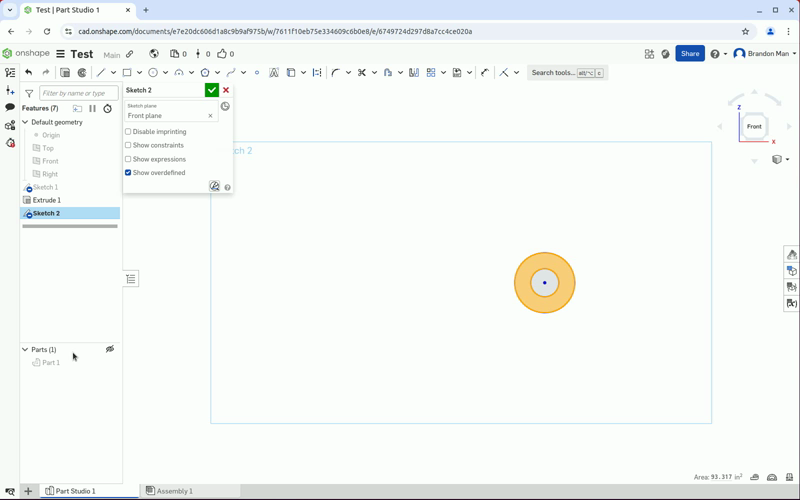
key(shift+e)
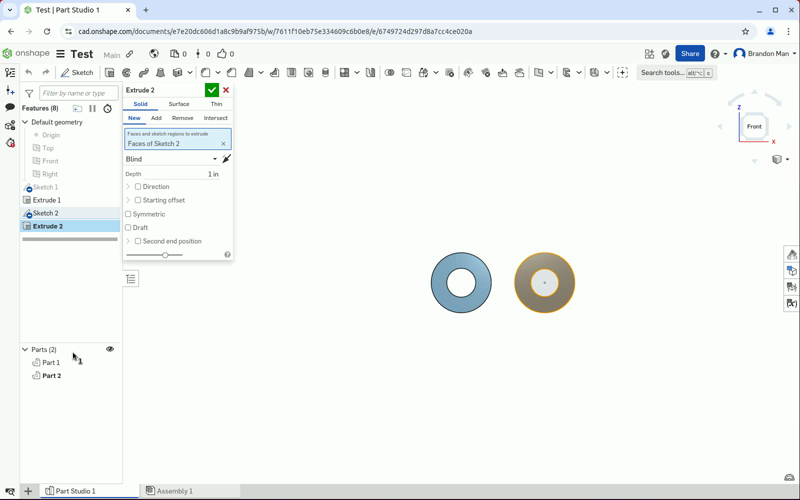
mouse_move(143, 106)
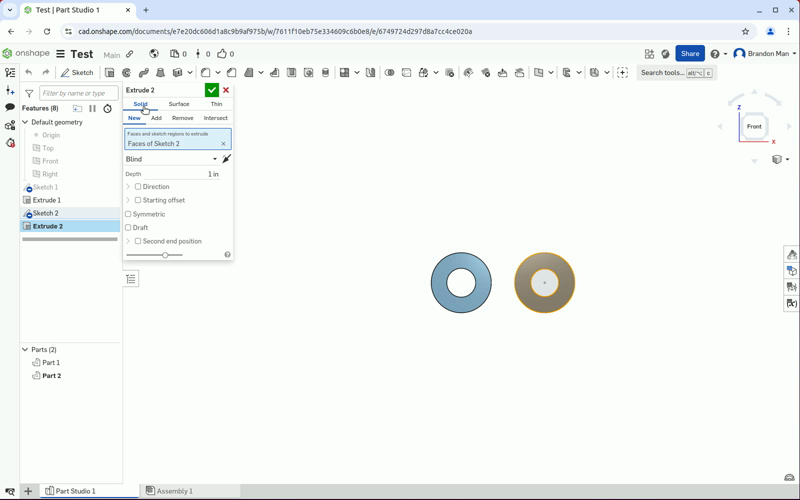
click(143, 106)
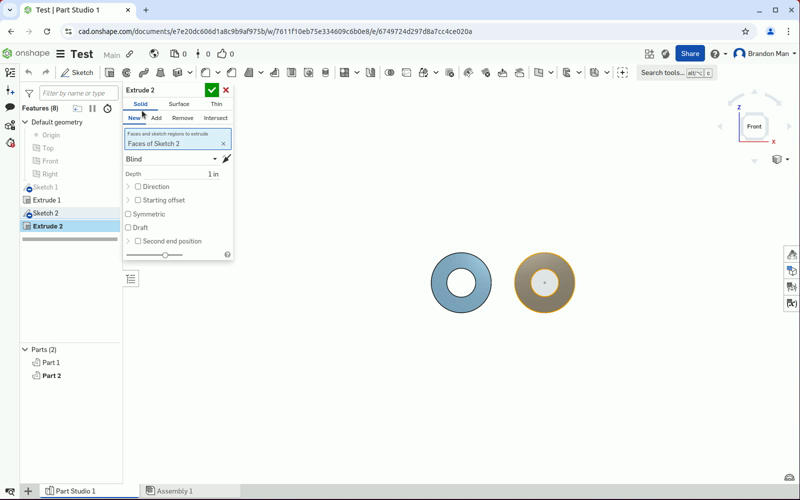
mouse_move(137, 120)
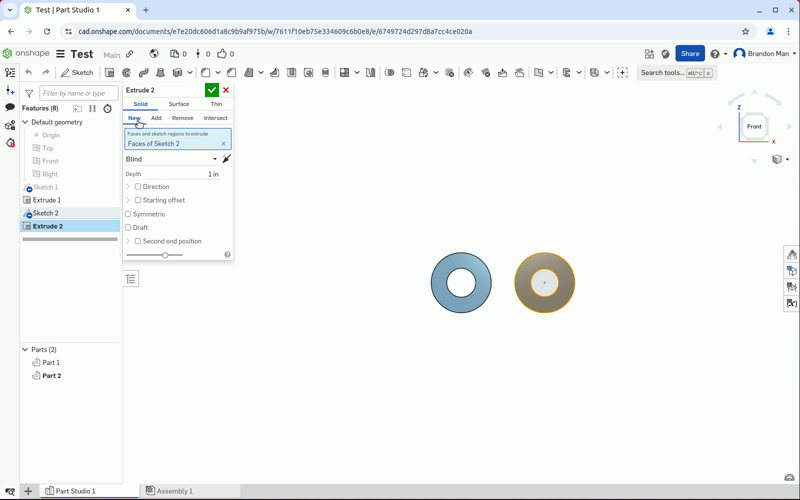
click(137, 120)
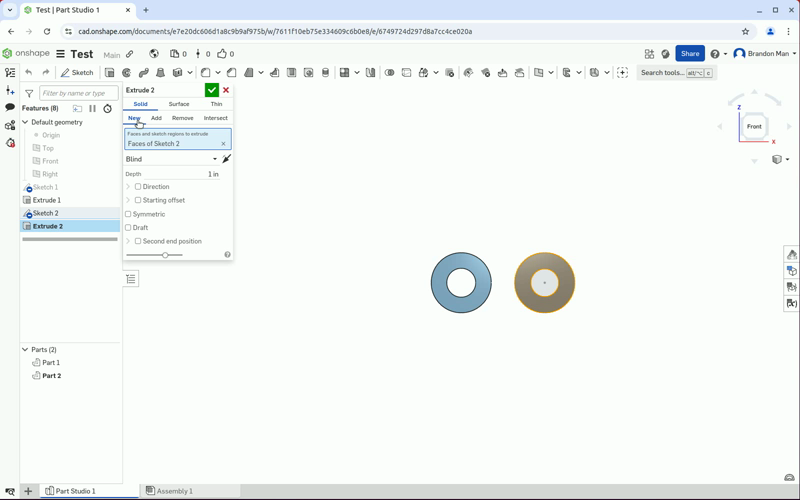
key(tab, 4)
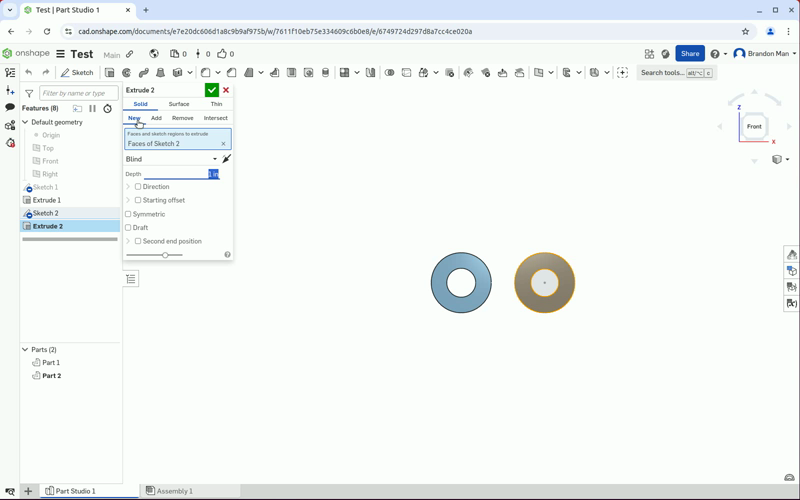
text(3.129)
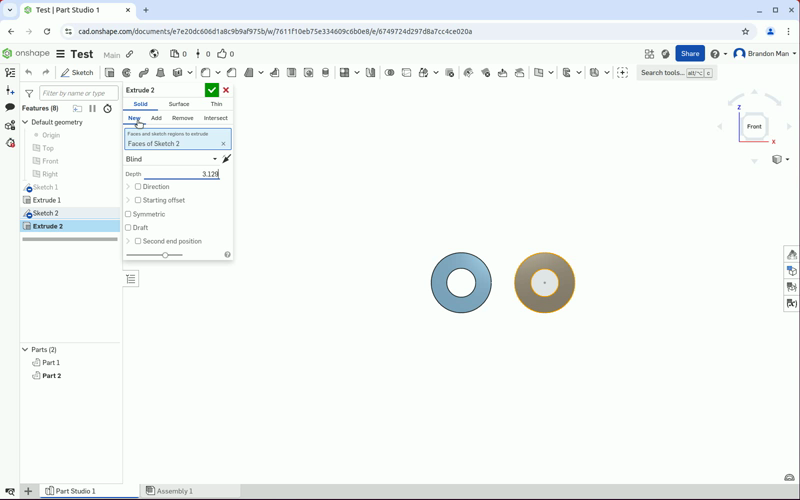
key(enter)
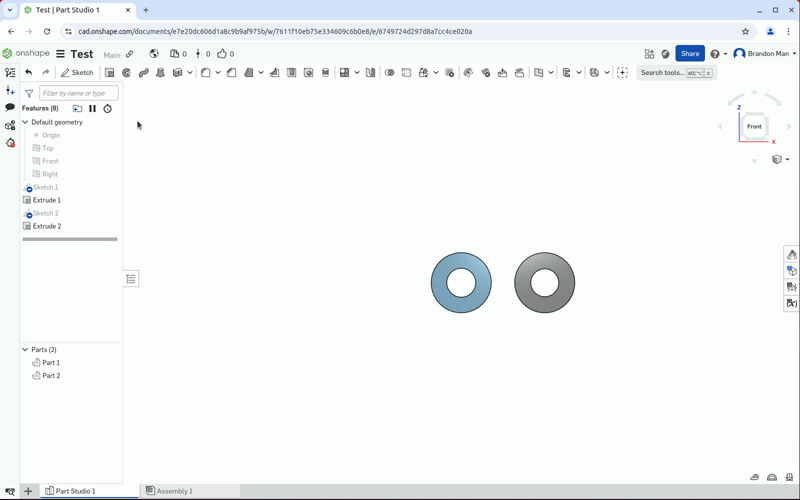
key(shift+h)
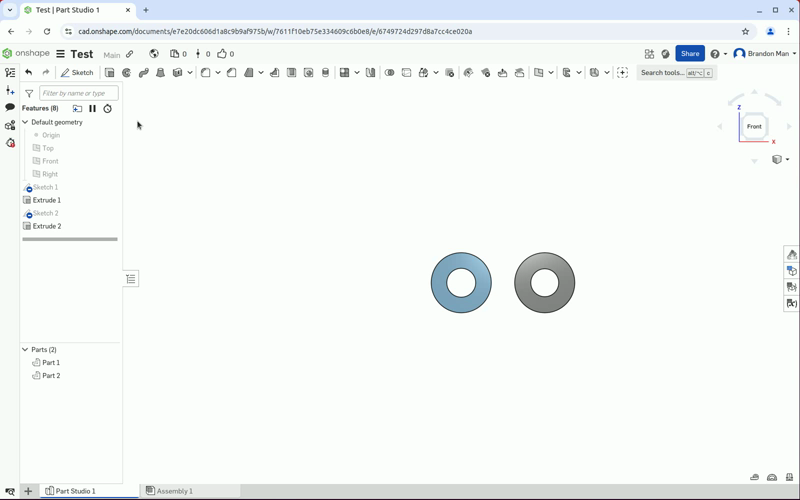
key(shift+h)
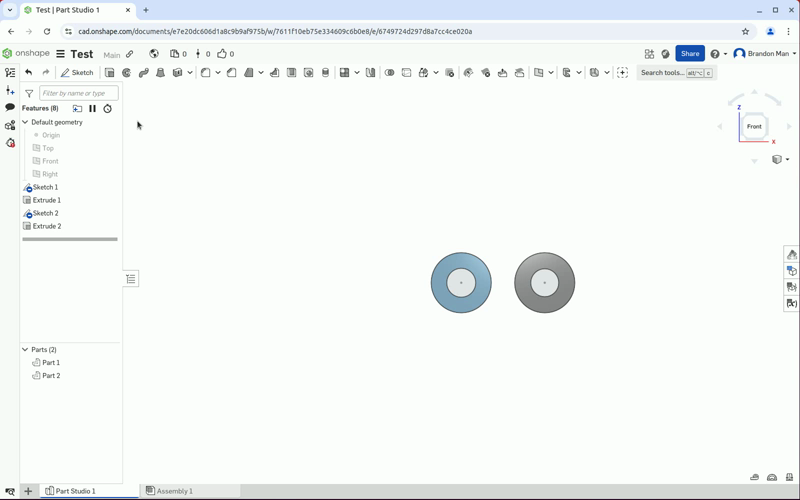
key(shift+7)
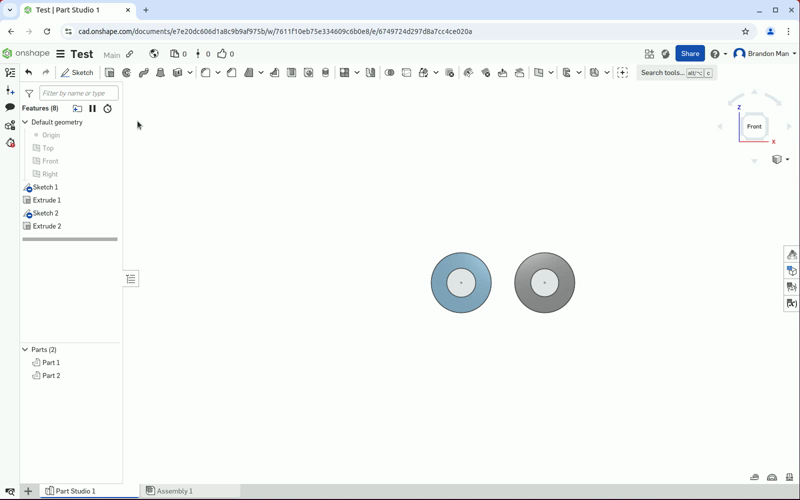
key(left, 2)
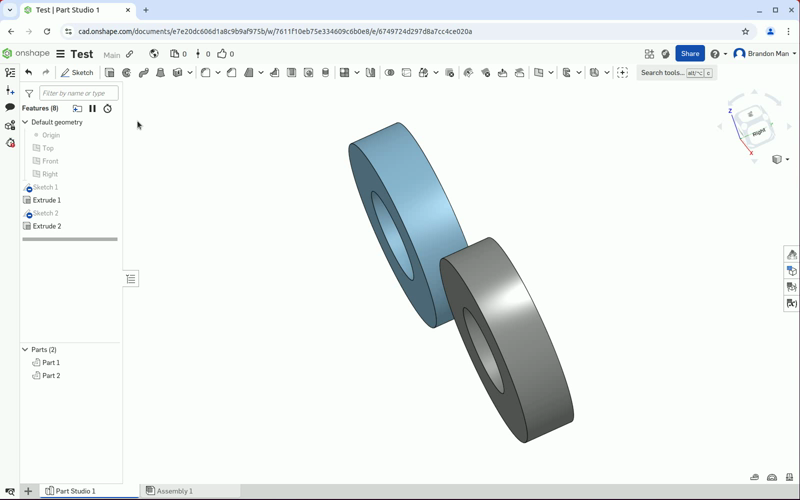
key(down, 2)
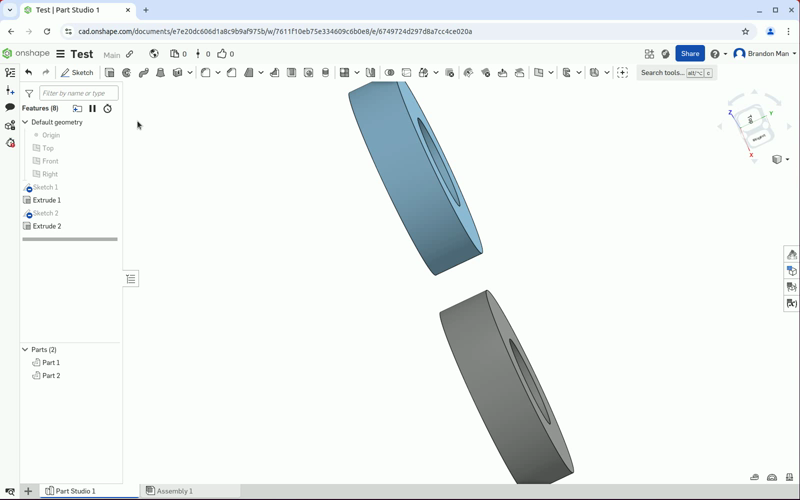
key(up, 2)
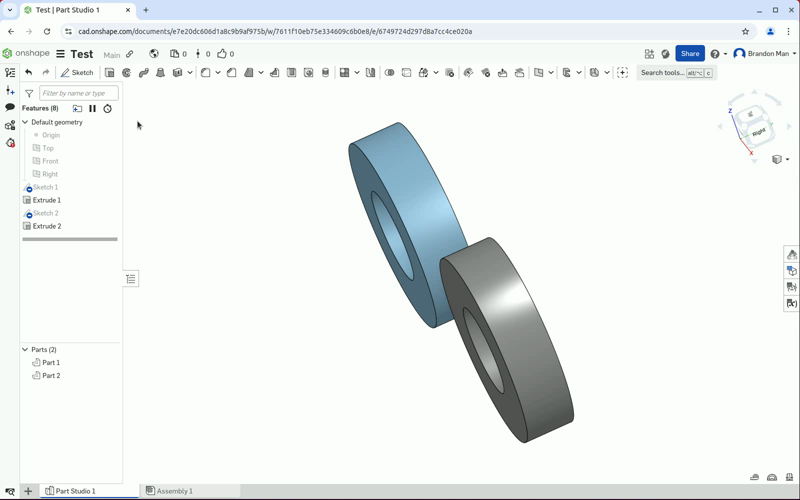
key(right, 2)
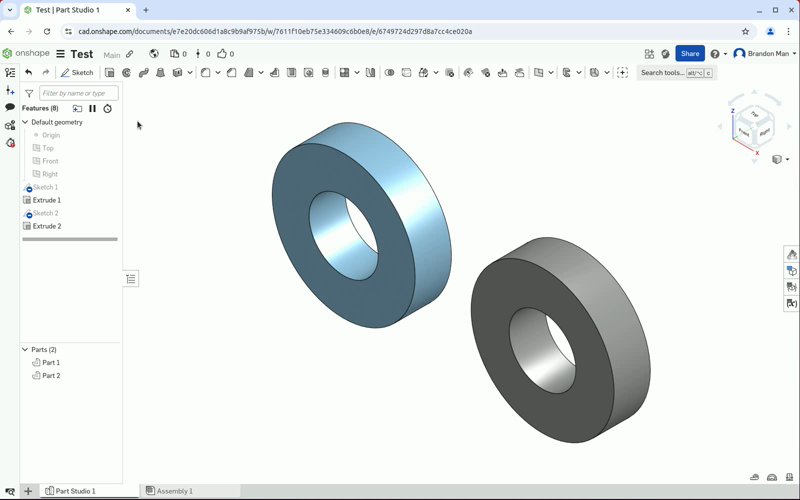
mouse_move(73, 189)
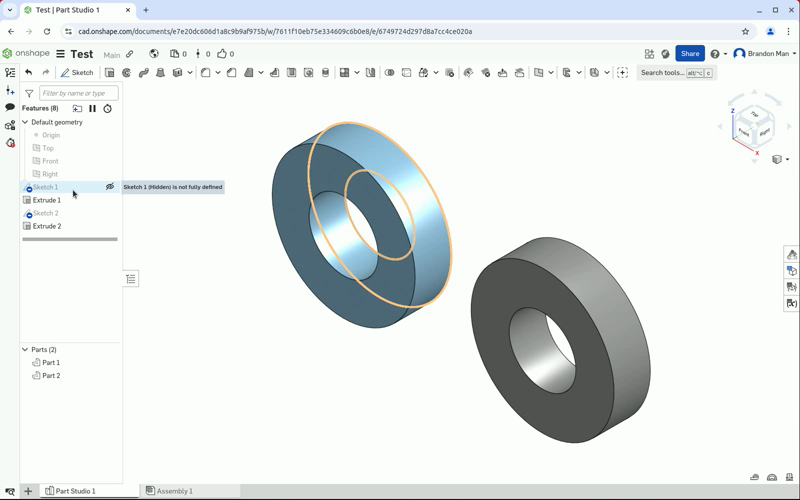
click(73, 189)